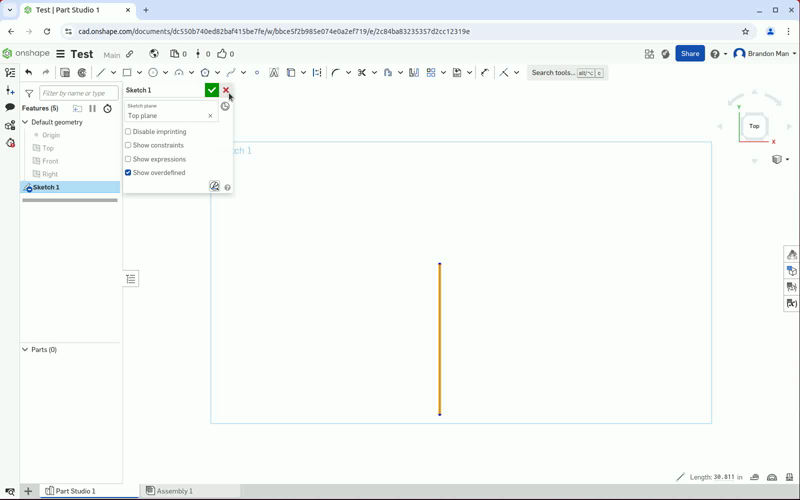
key(shift+h)
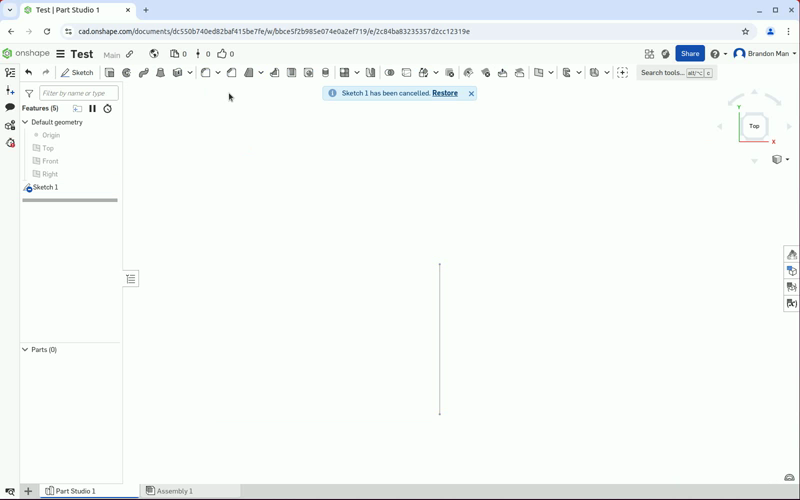
key(shift+s)
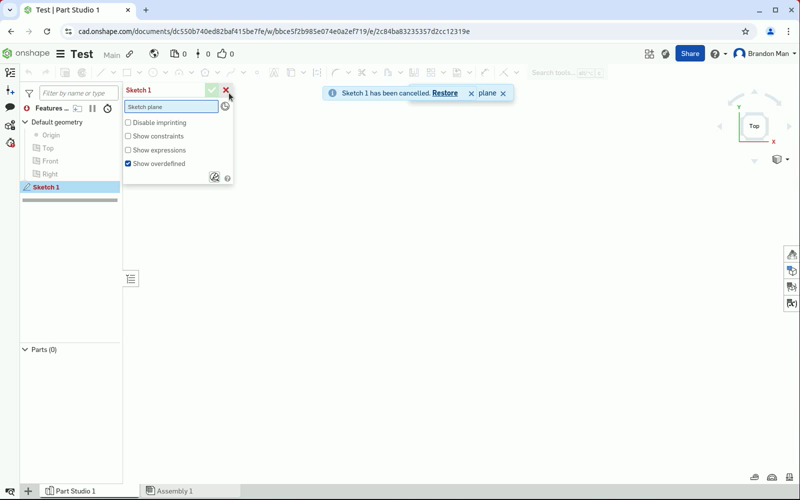
mouse_move(73, 150)
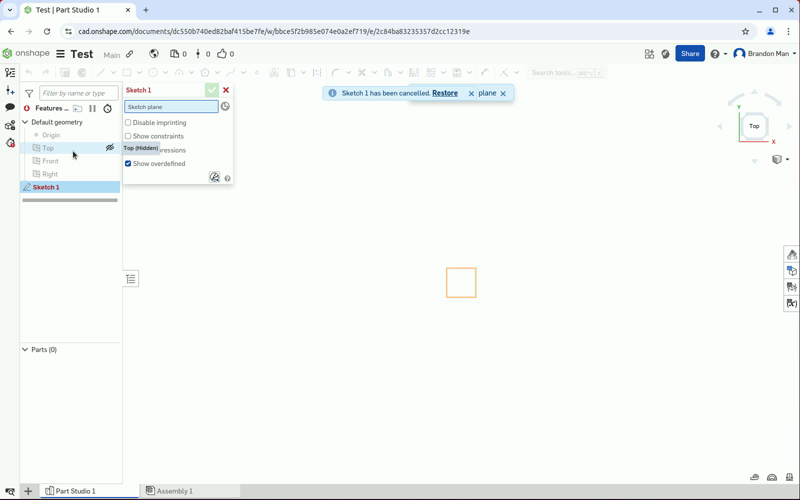
click(73, 150)
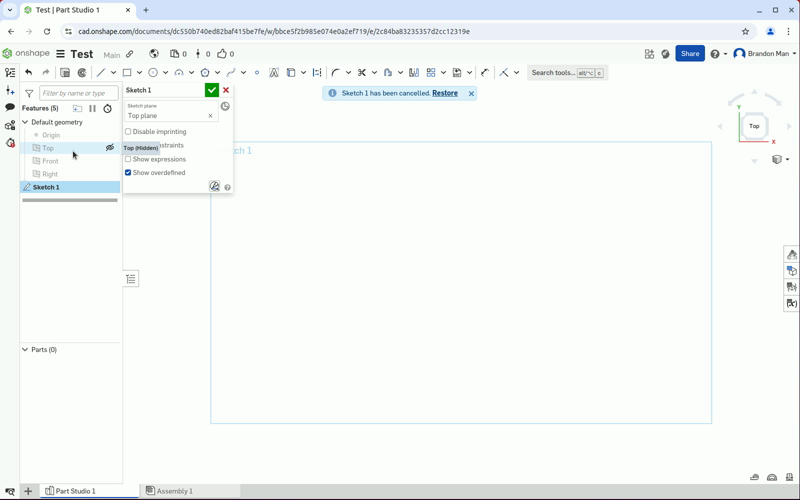
mouse_move(73, 352)
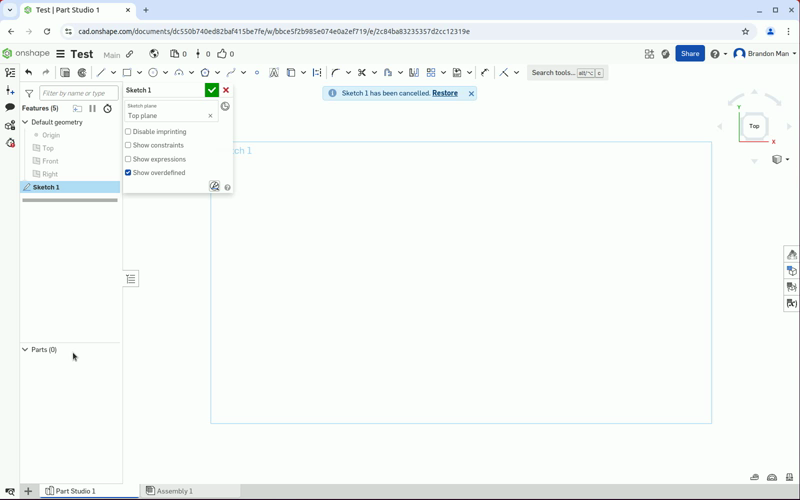
key(y)
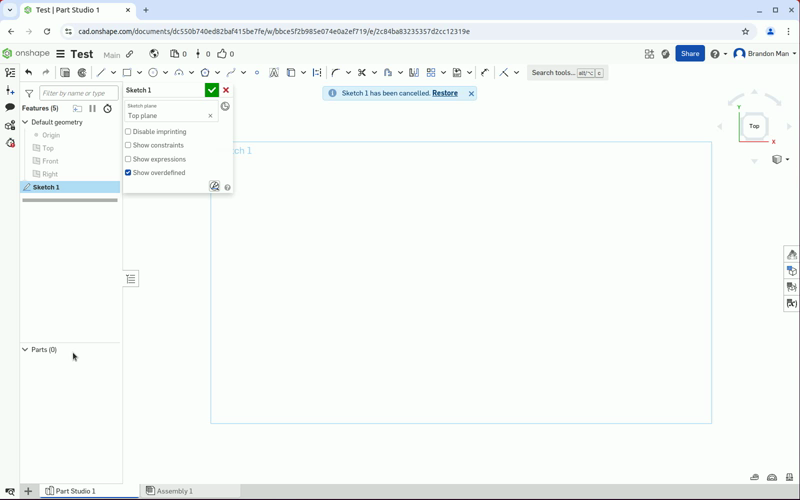
key(c)
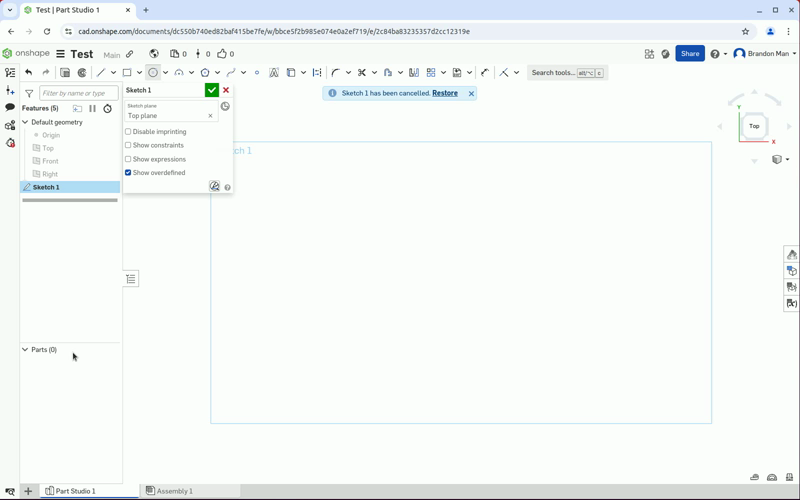
key_down(shift)
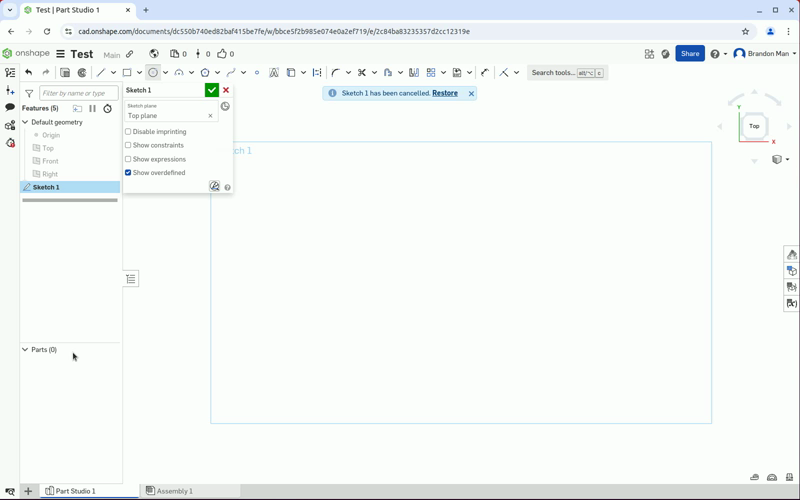
mouse_move(392, 282)
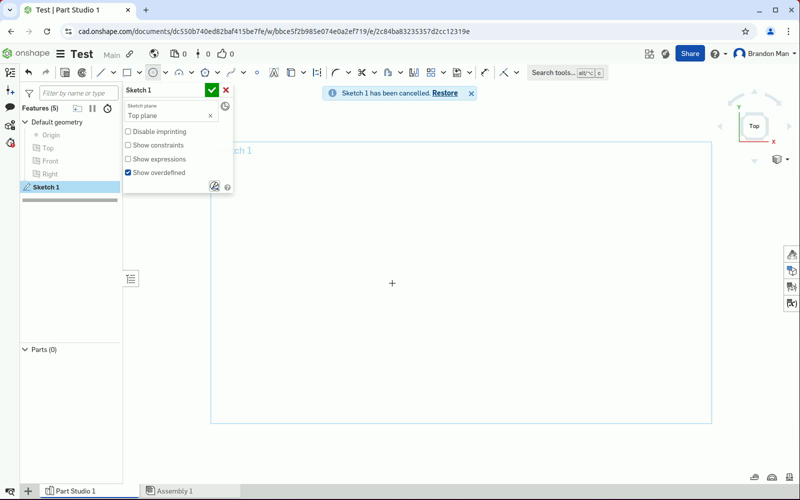
click(392, 282)
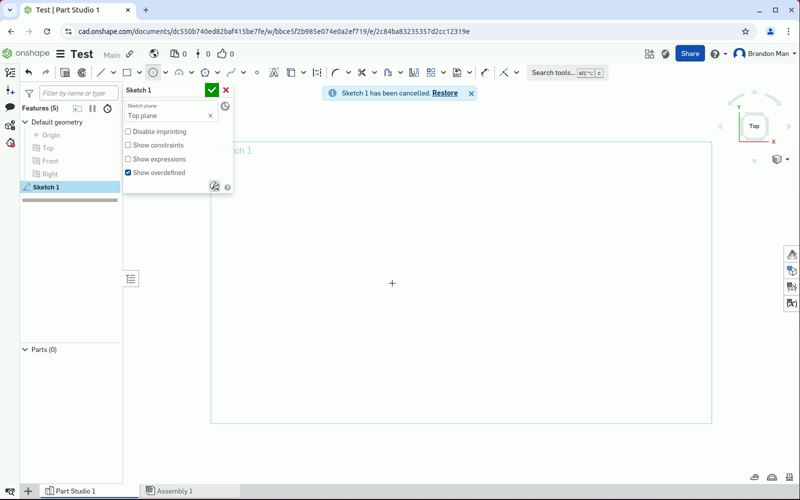
key_up(shift)
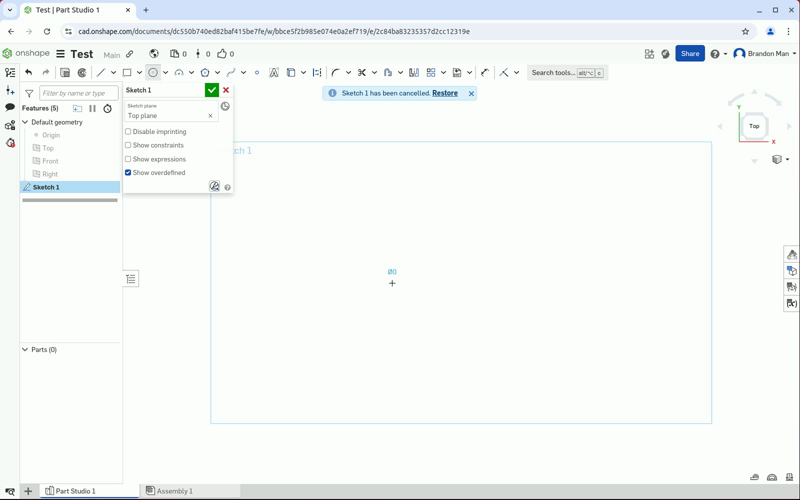
mouse_move(435, 282)
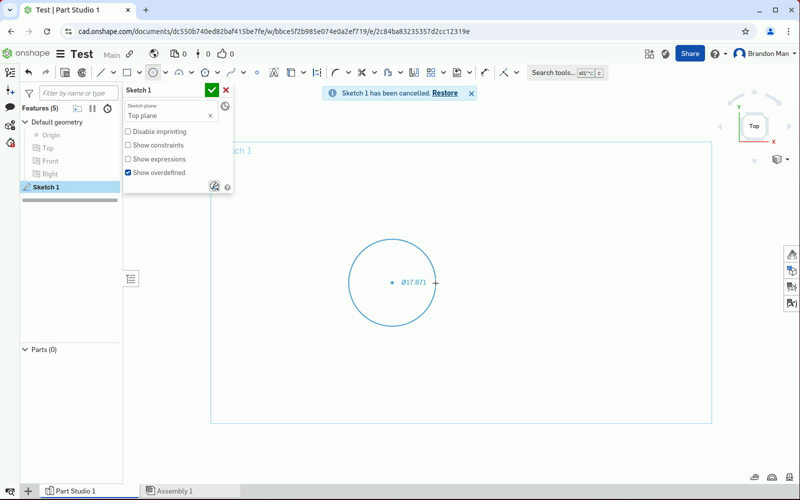
click(435, 282)
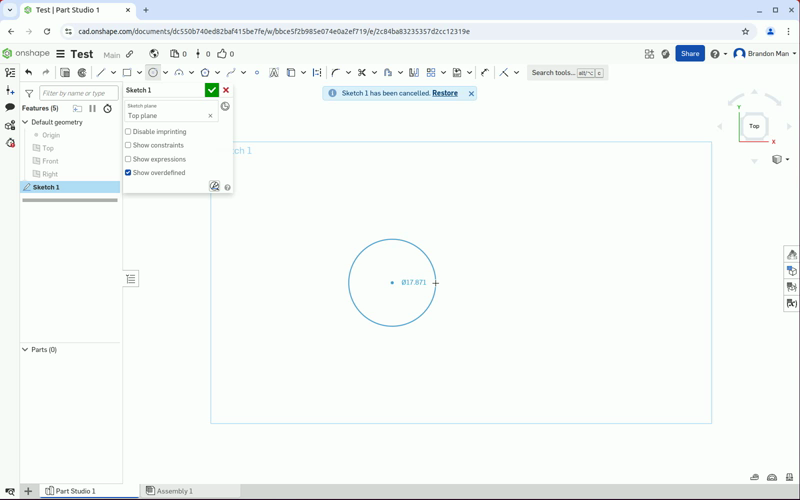
key(esc)
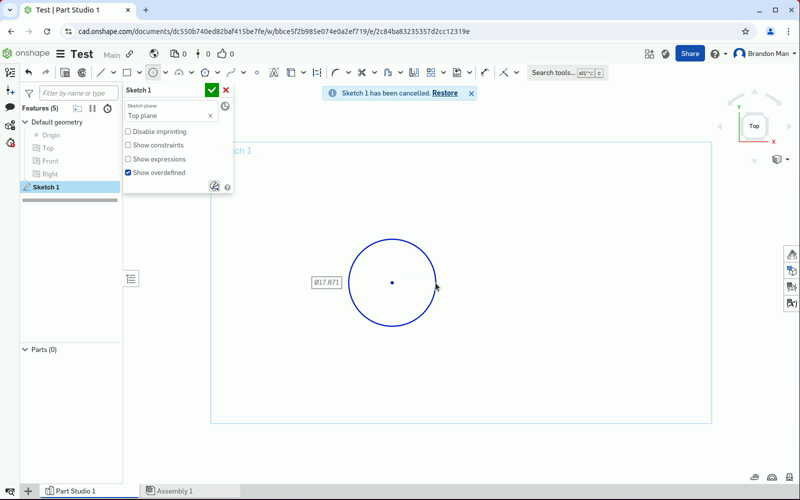
key(c)
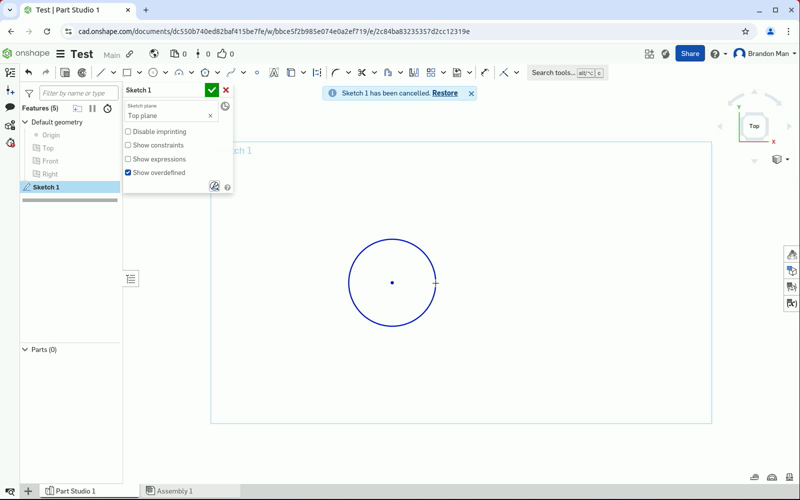
key_down(shift)
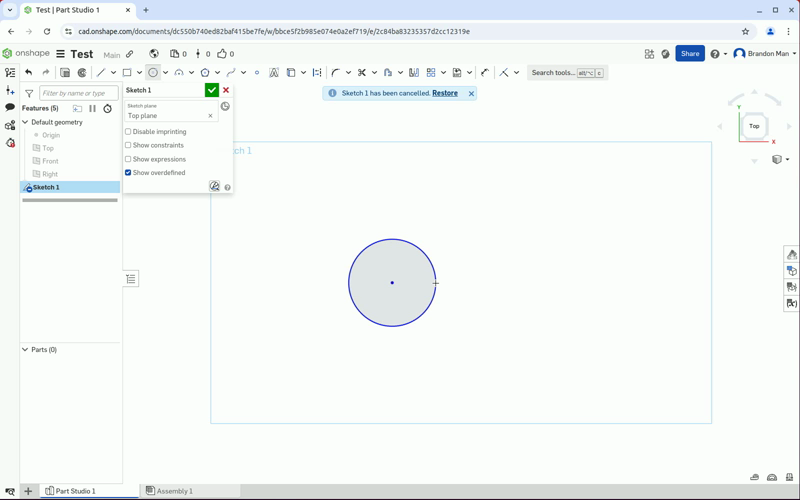
mouse_move(392, 282)
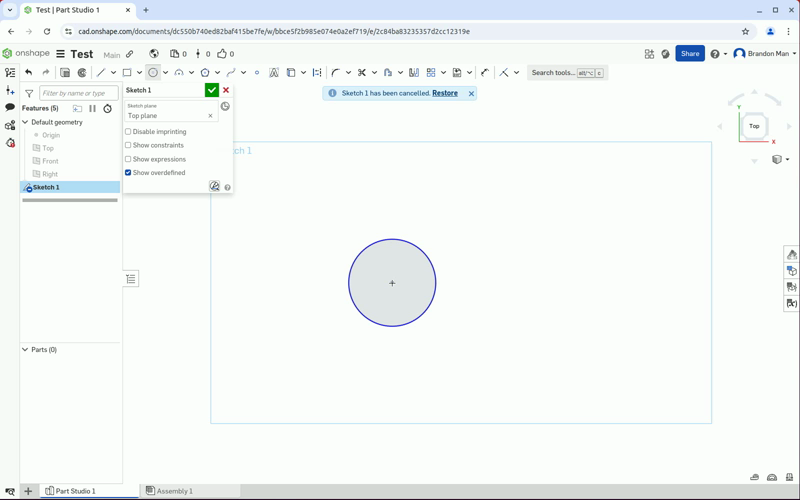
click(392, 282)
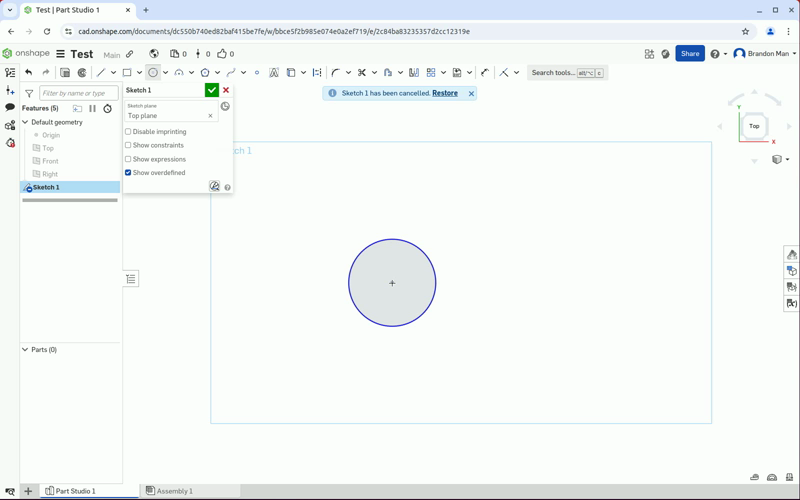
key_up(shift)
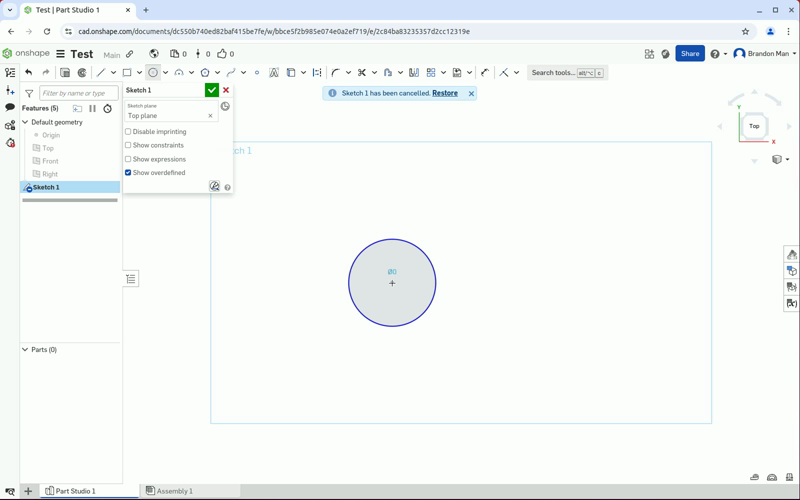
mouse_move(415, 282)
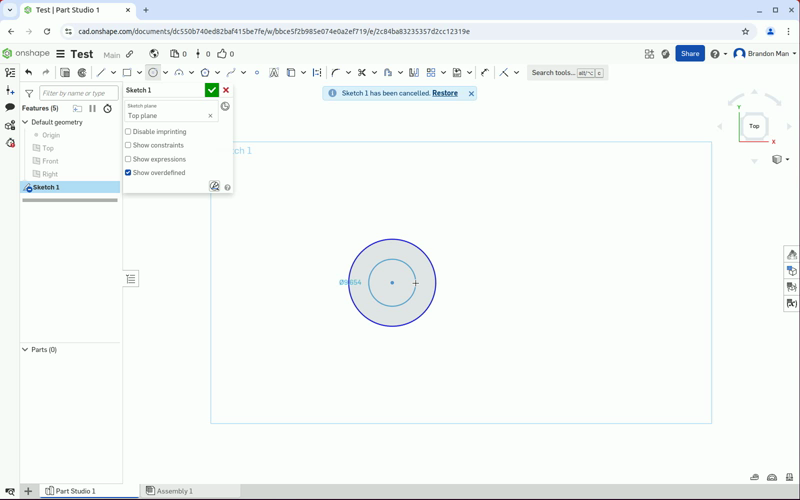
click(415, 282)
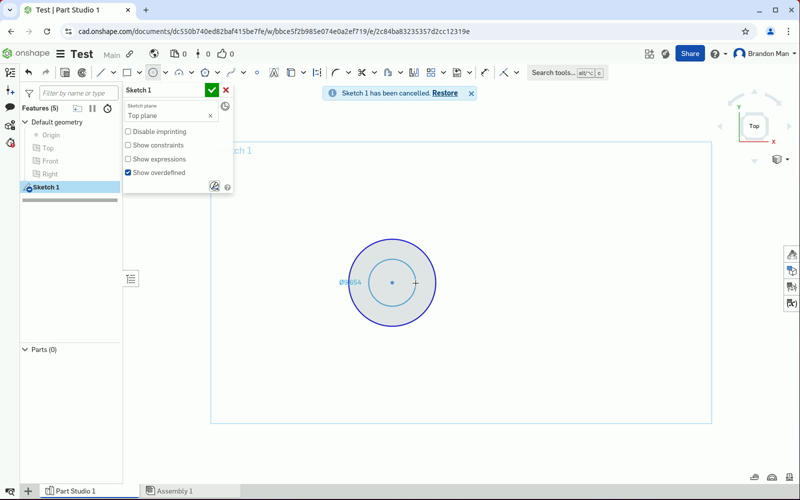
key(esc)
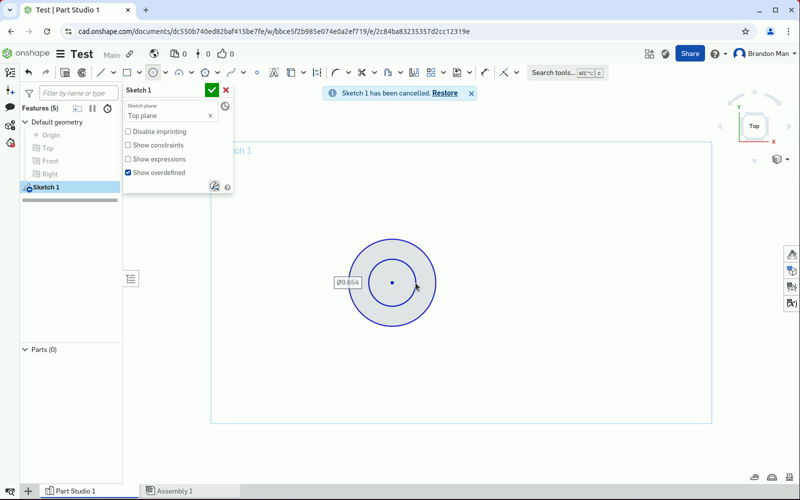
mouse_move(366, 312)
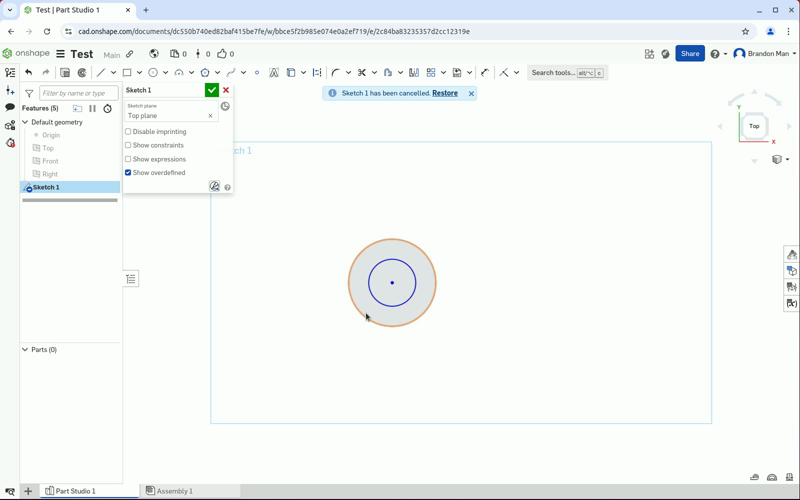
click(366, 312)
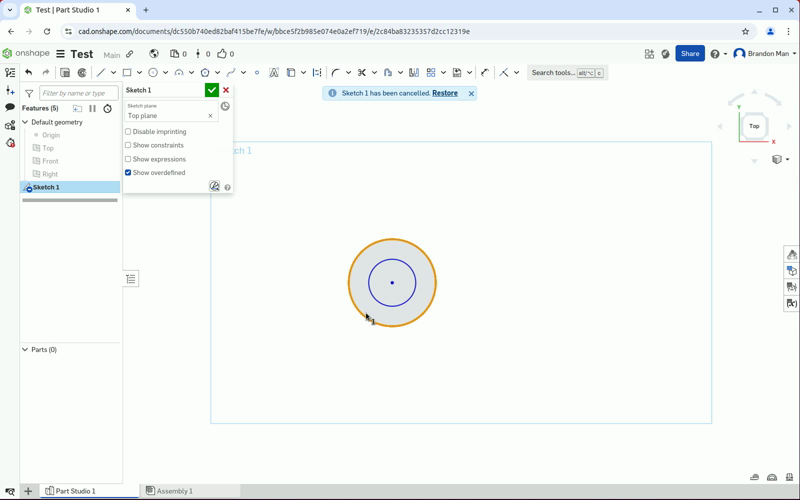
mouse_move(73, 352)
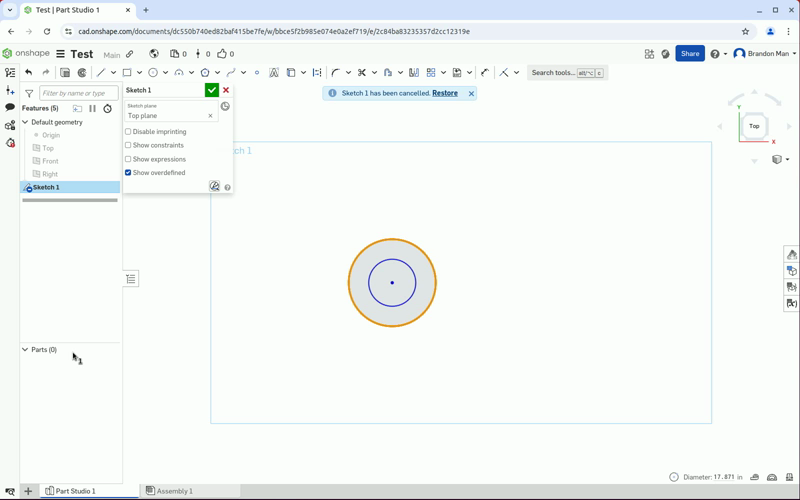
key(shift+y)
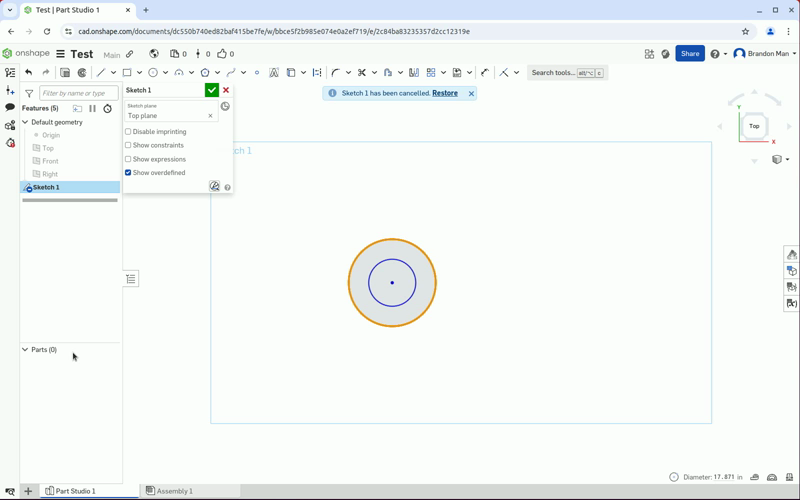
key(shift+e)
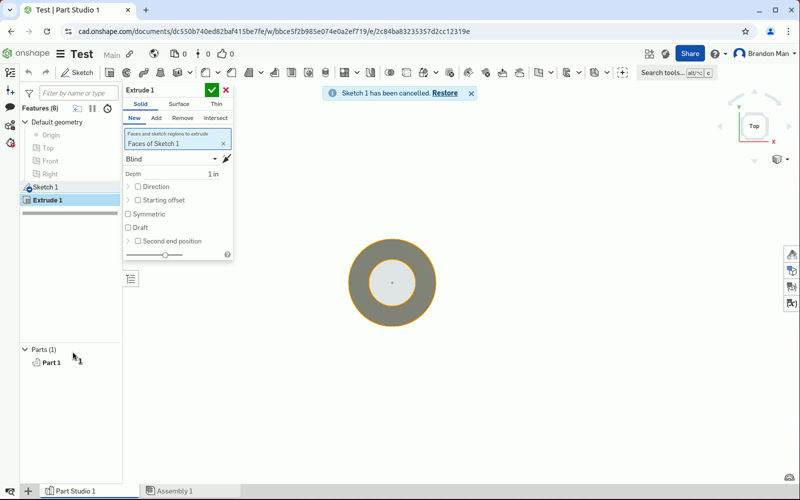
mouse_move(143, 106)
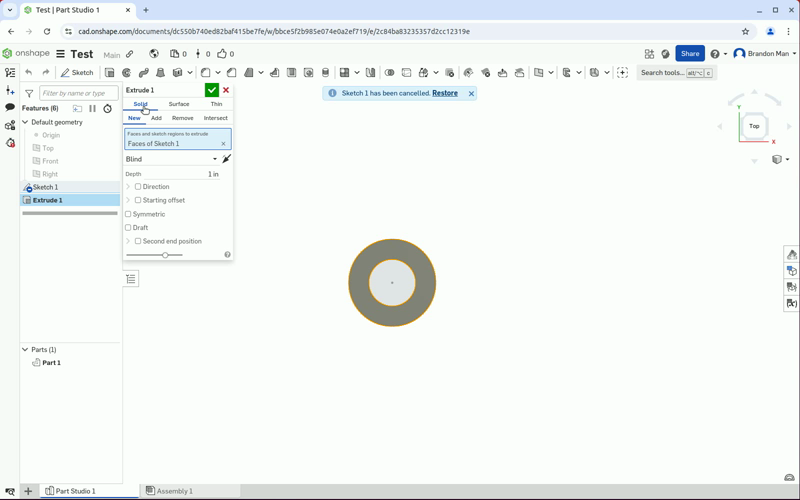
click(143, 106)
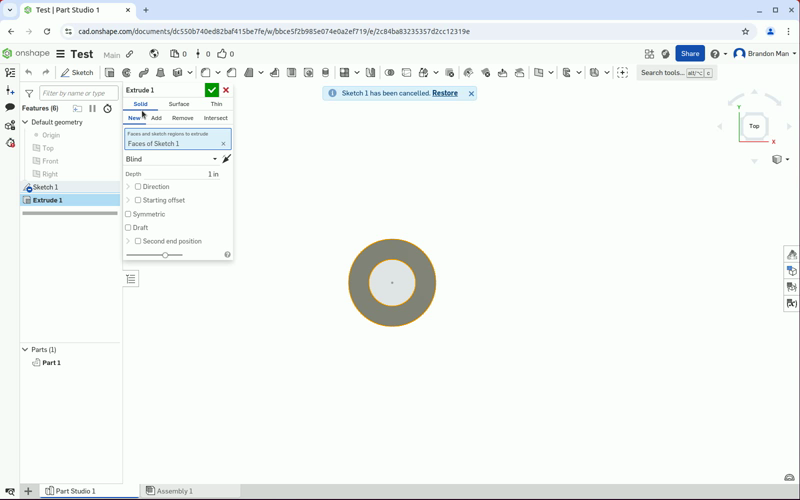
mouse_move(137, 120)
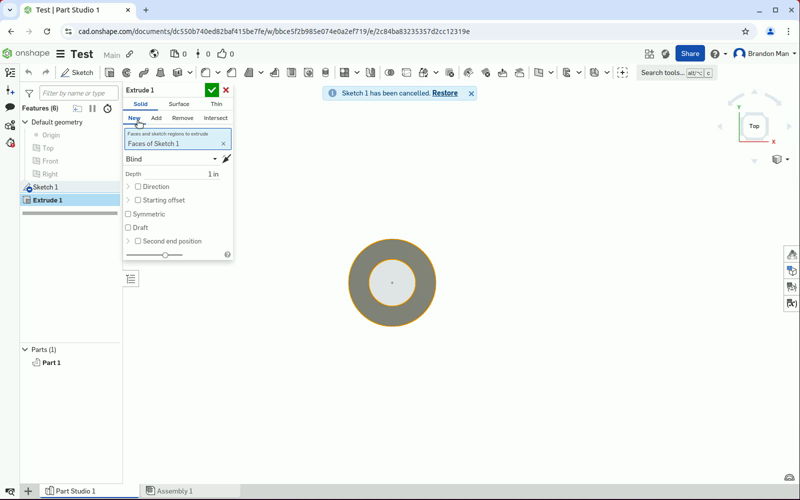
click(137, 120)
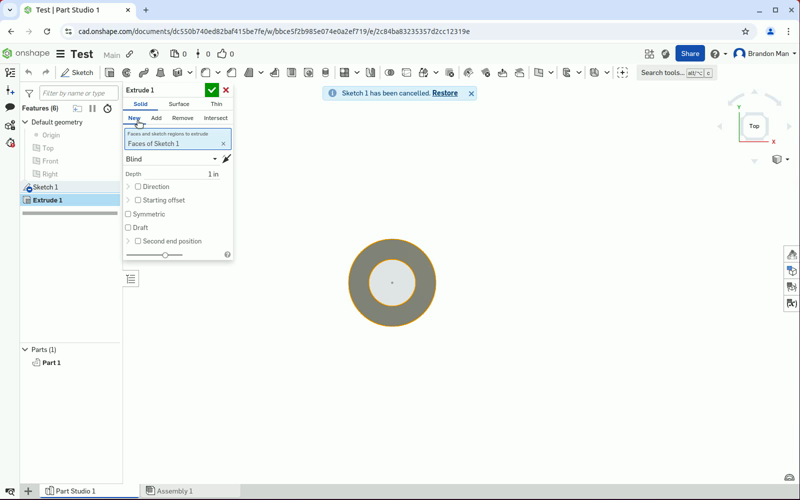
key(tab, 4)
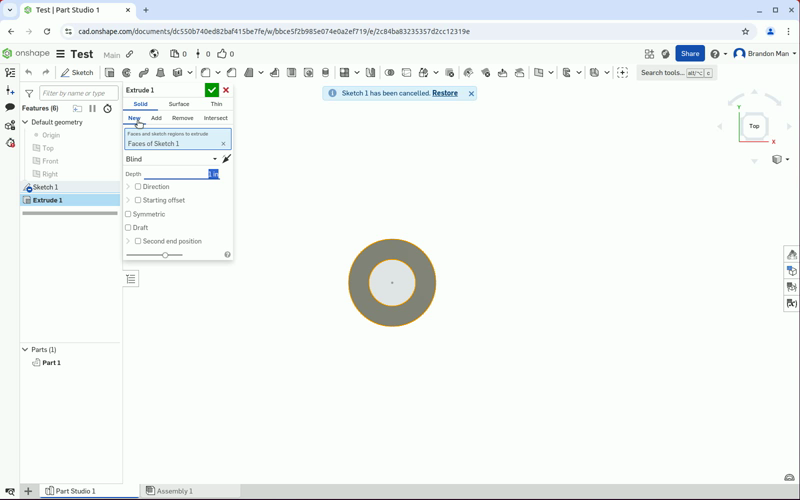
text(7.703)
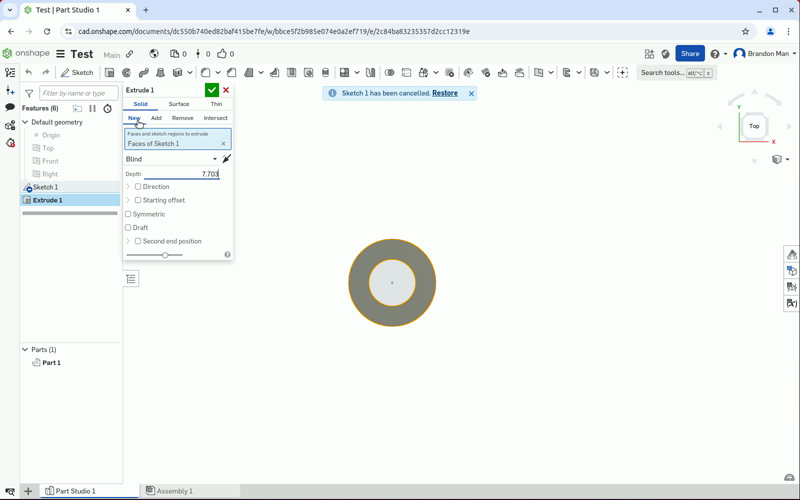
key(enter)
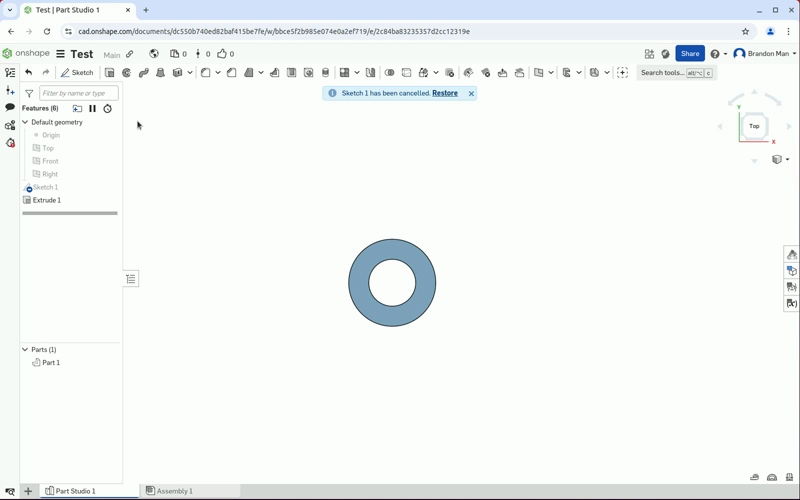
key(shift+h)
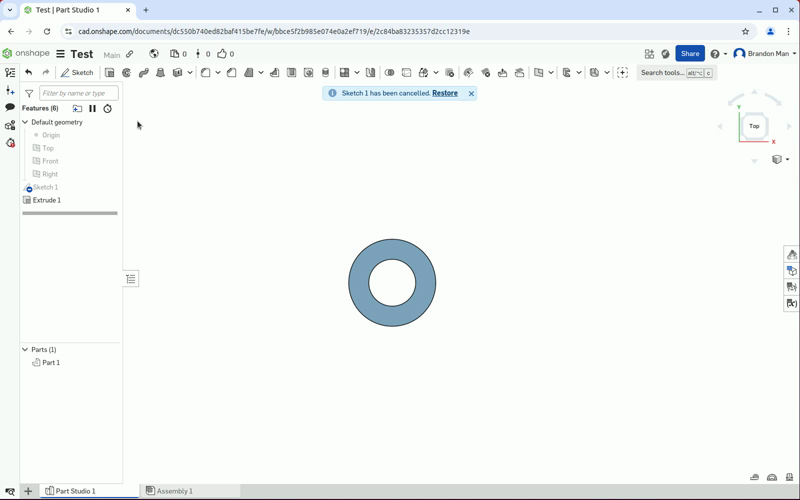
key(shift+h)
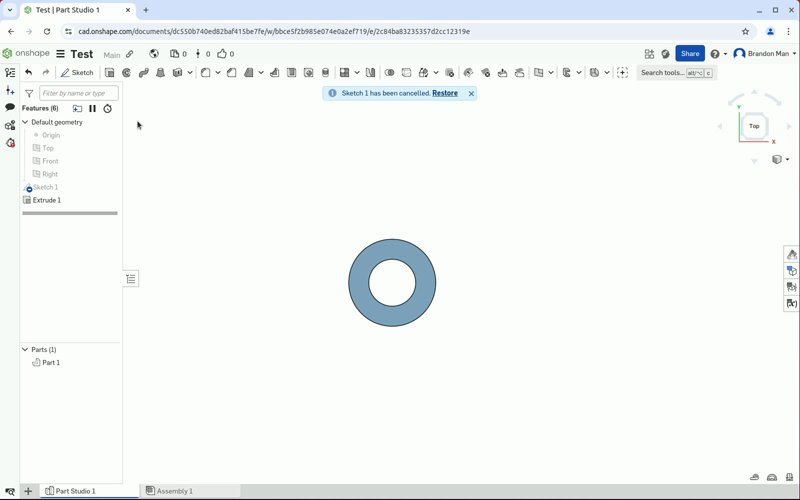
mouse_move(73, 189)
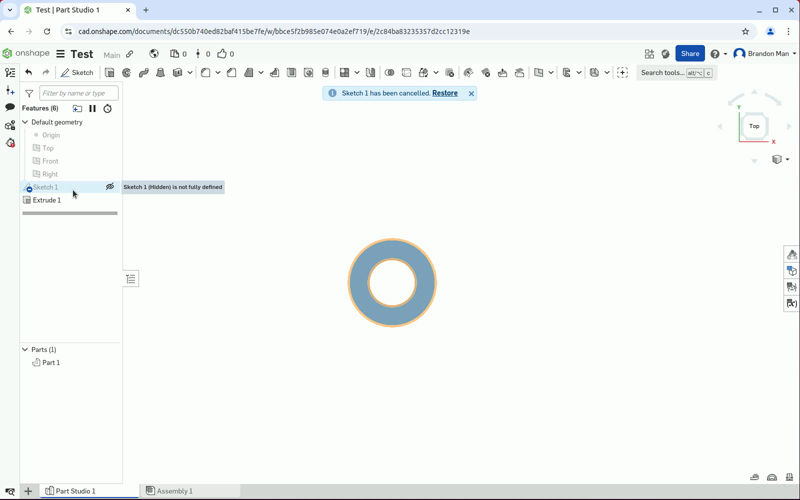
click(73, 189)
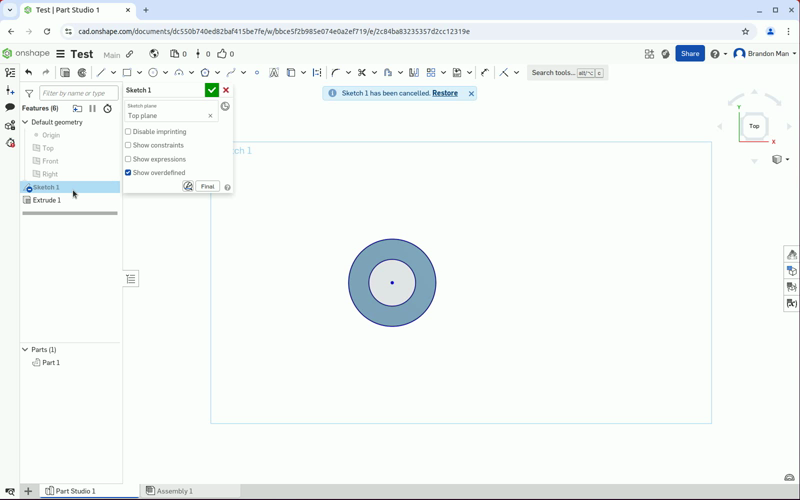
mouse_move(229, 92)
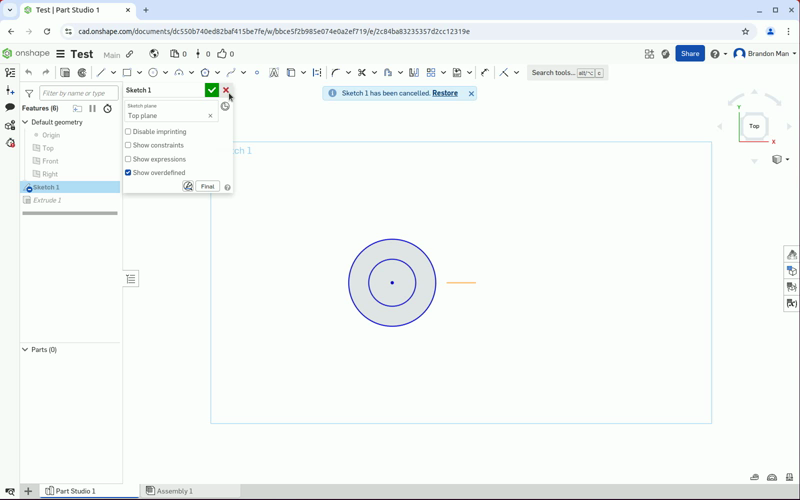
click(229, 92)
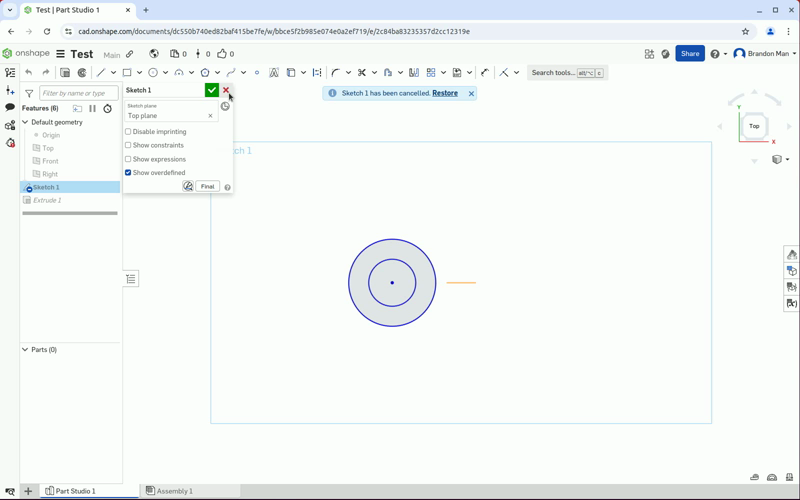
key(shift+s)
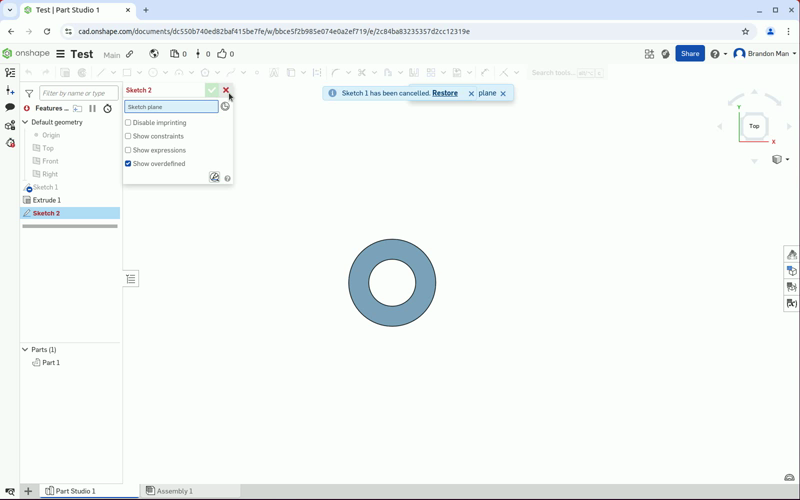
mouse_move(73, 150)
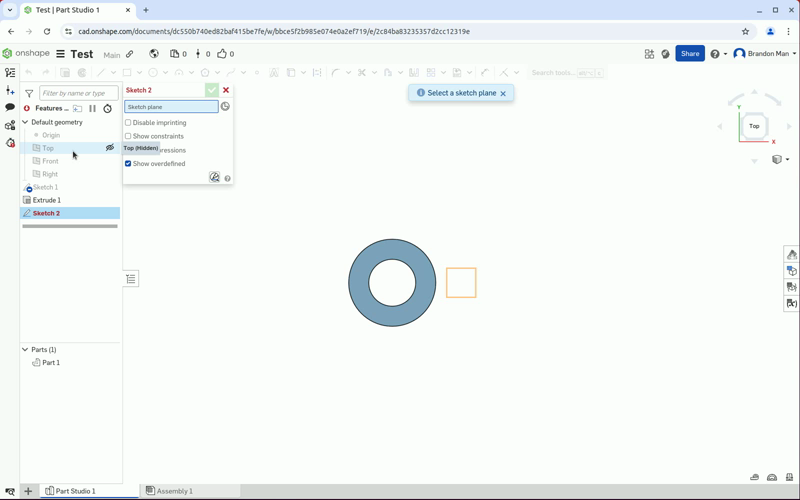
click(73, 150)
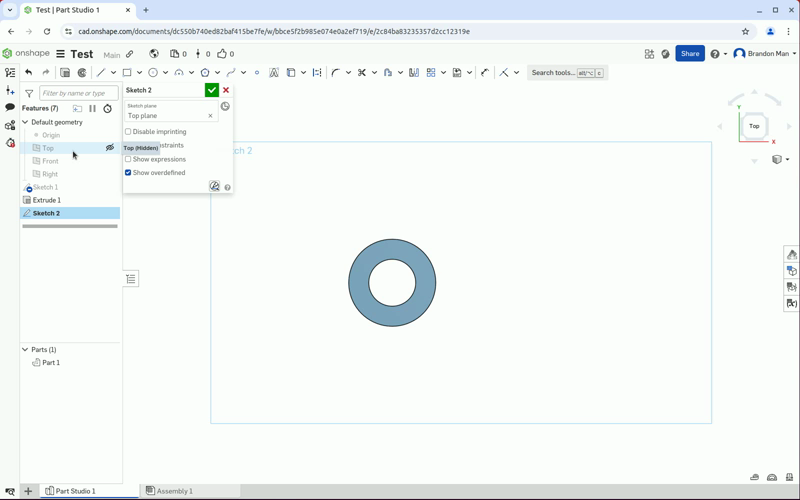
mouse_move(73, 352)
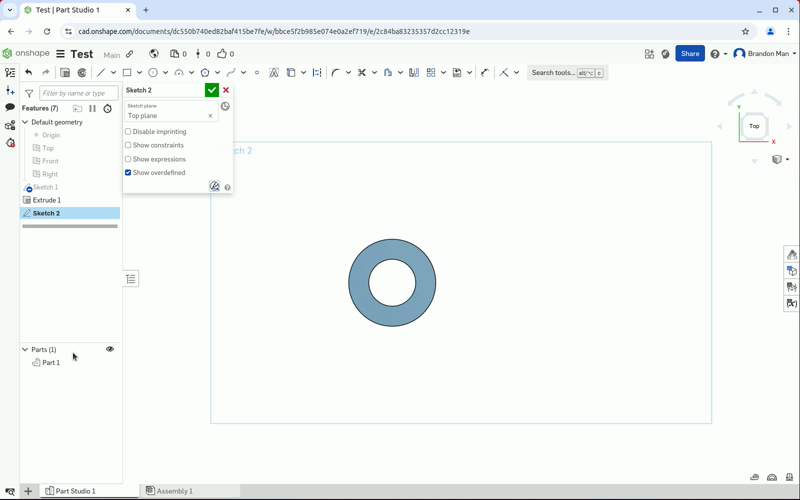
key(y)
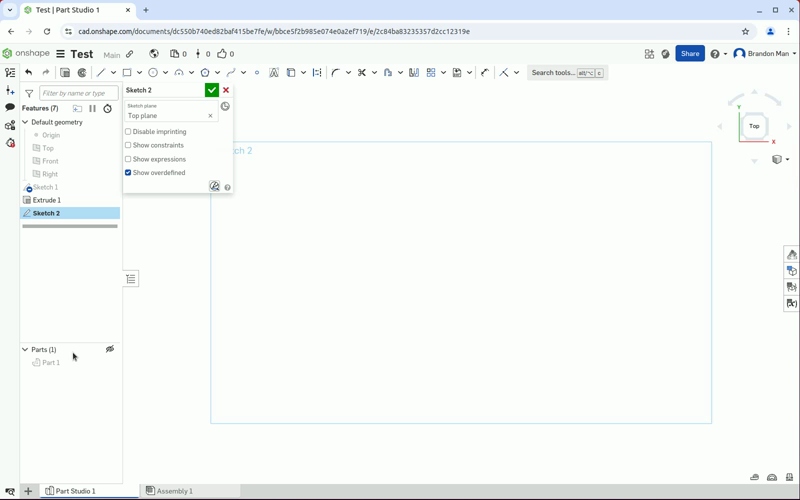
key(l)
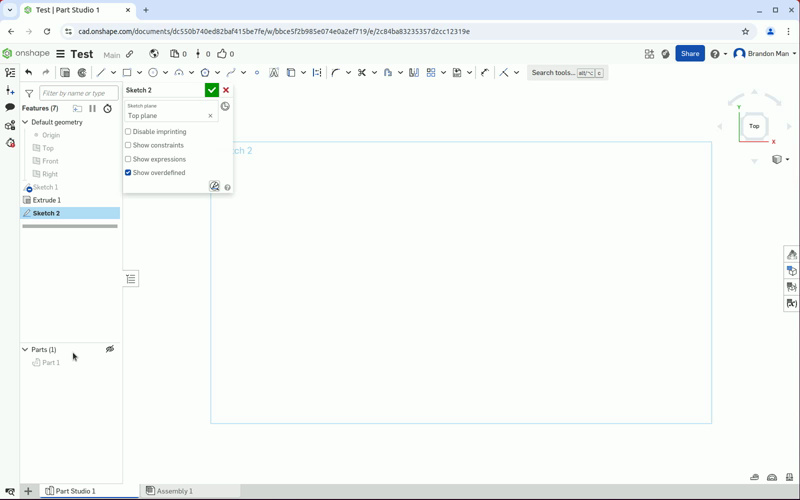
key_down(shift)
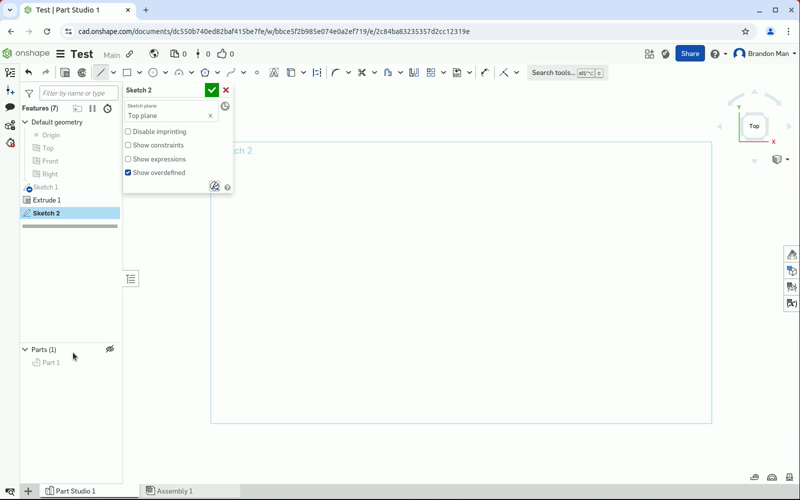
mouse_move(391, 326)
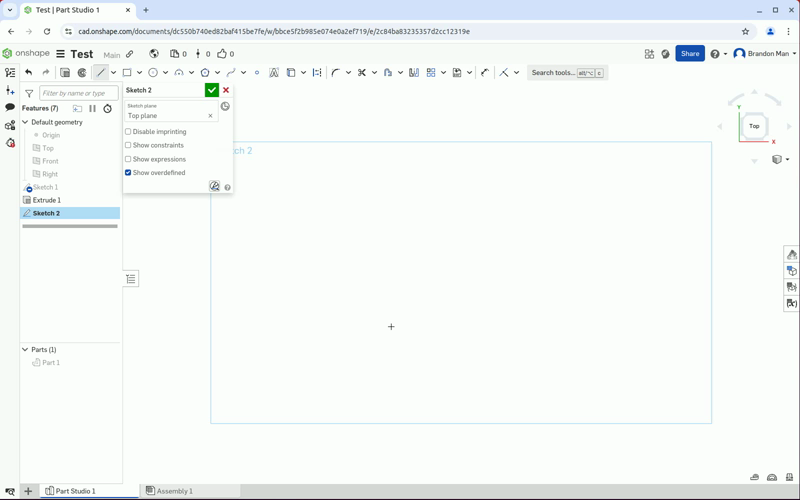
click(391, 326)
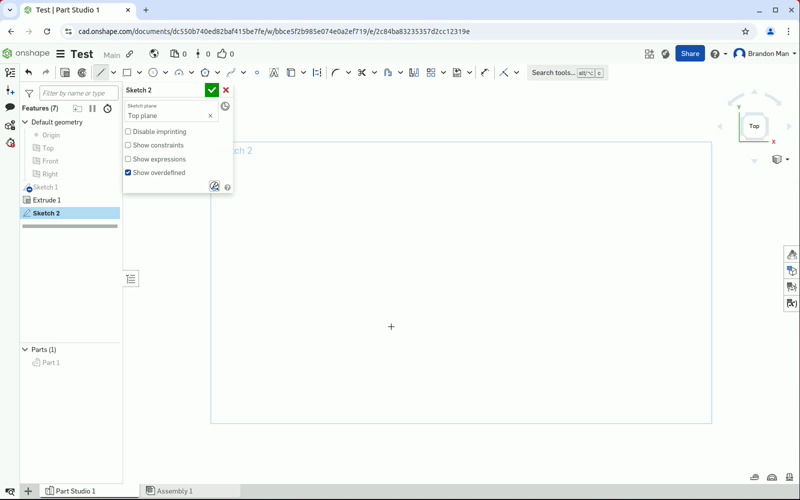
key_up(shift)
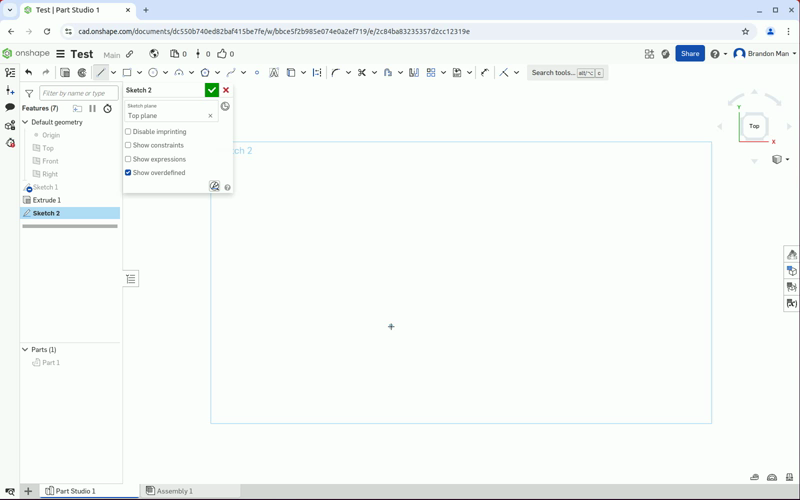
key_down(shift)
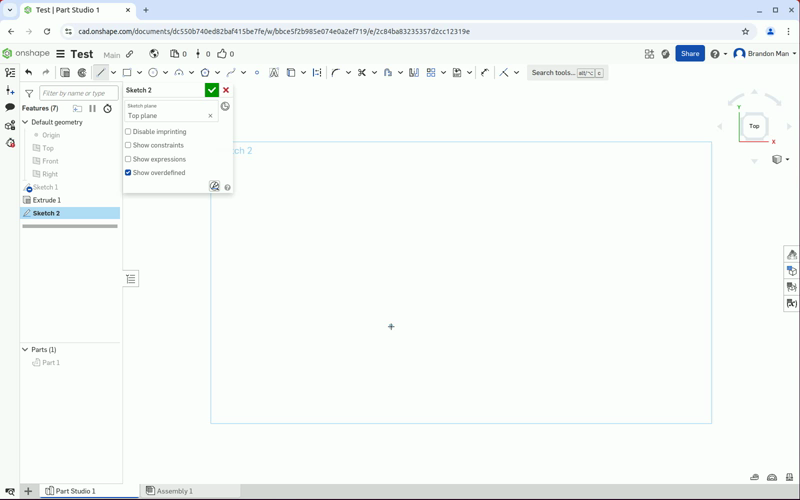
mouse_move(529, 324)
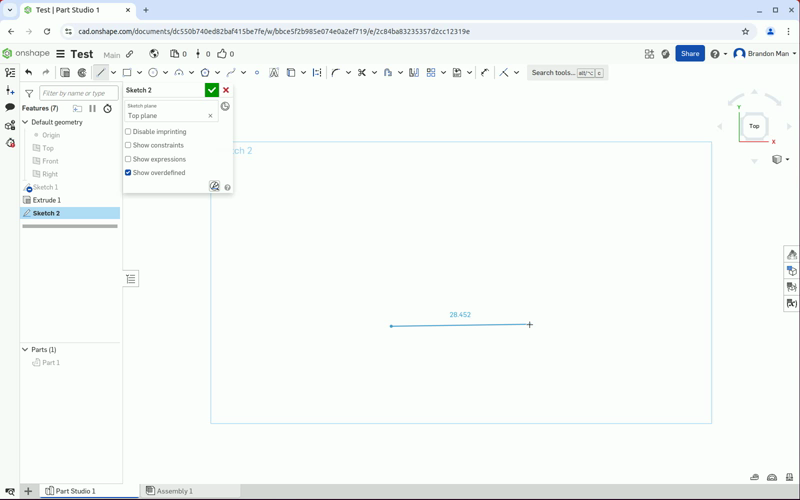
click(529, 324)
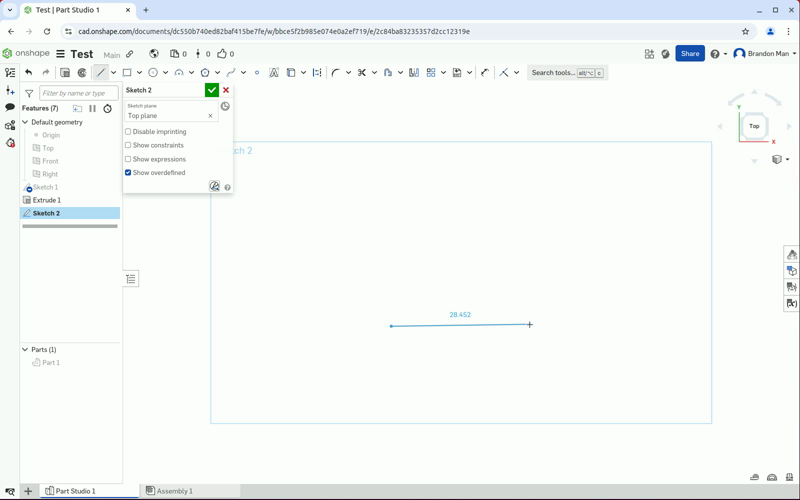
key_up(shift)
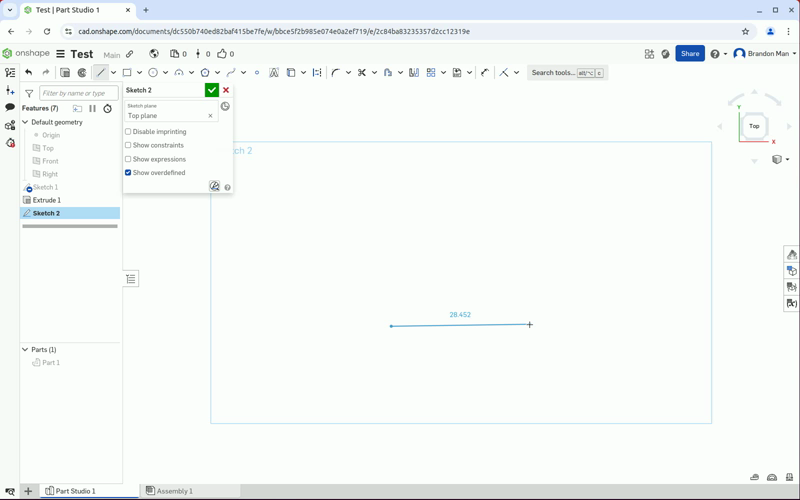
key(esc)
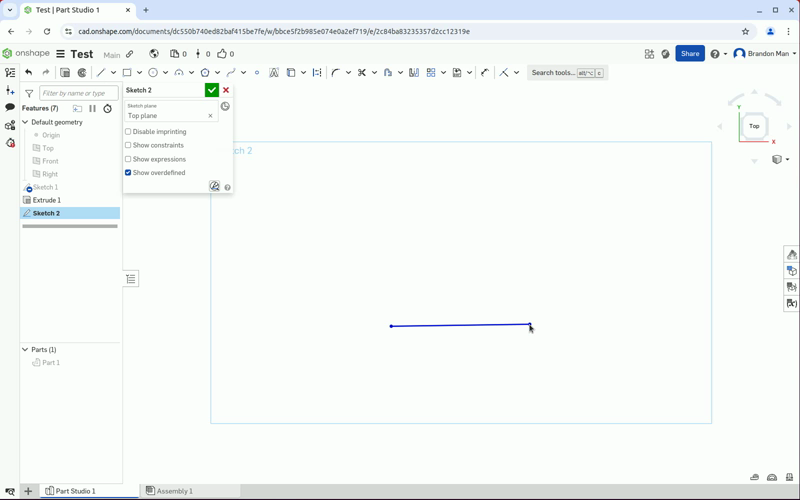
key(a)
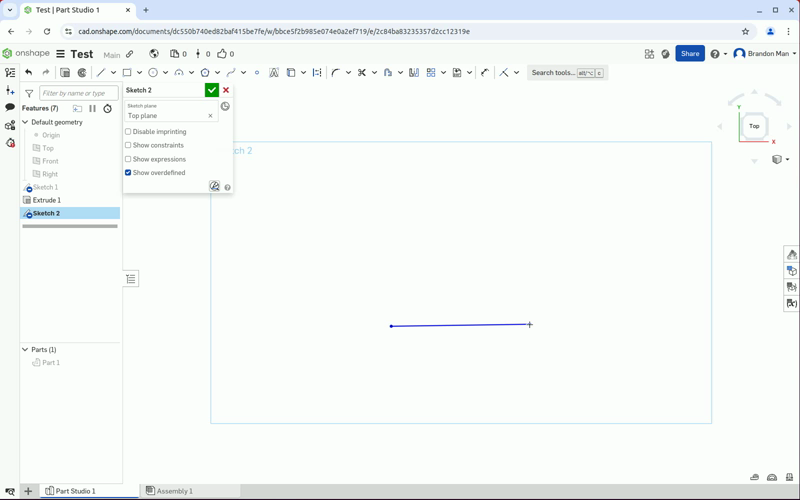
mouse_move(529, 324)
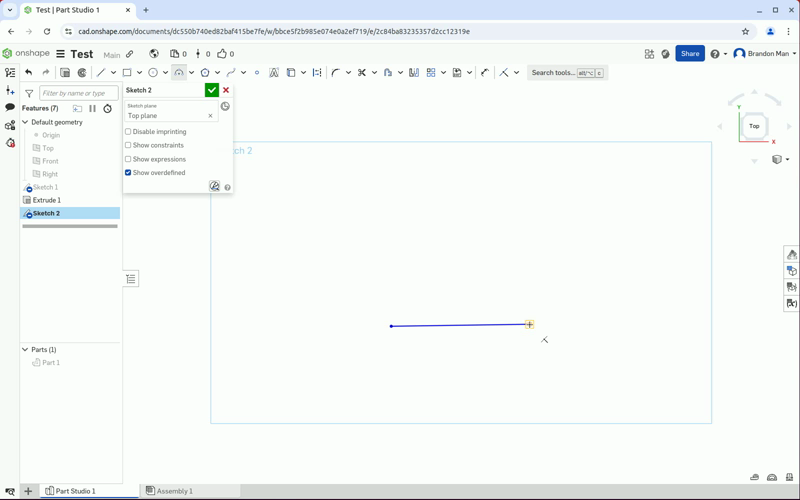
click(529, 324)
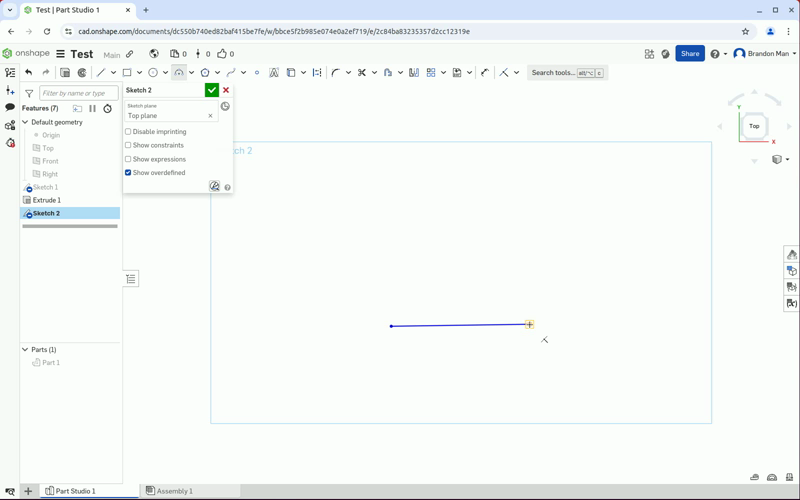
key_down(shift)
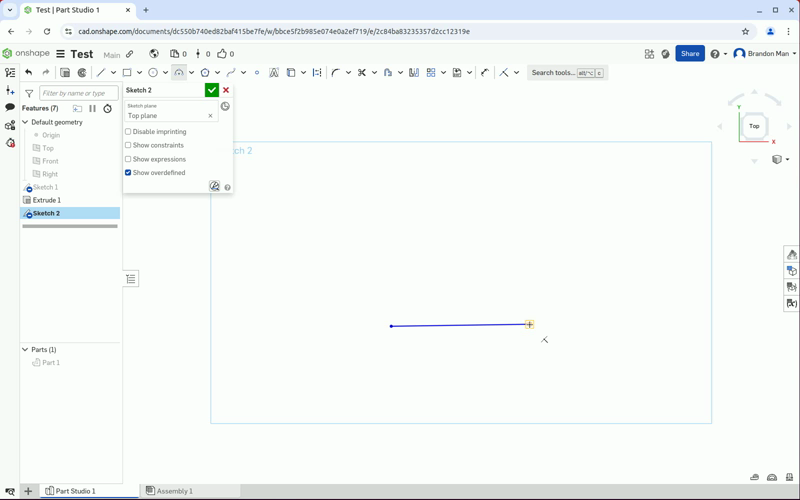
mouse_move(529, 241)
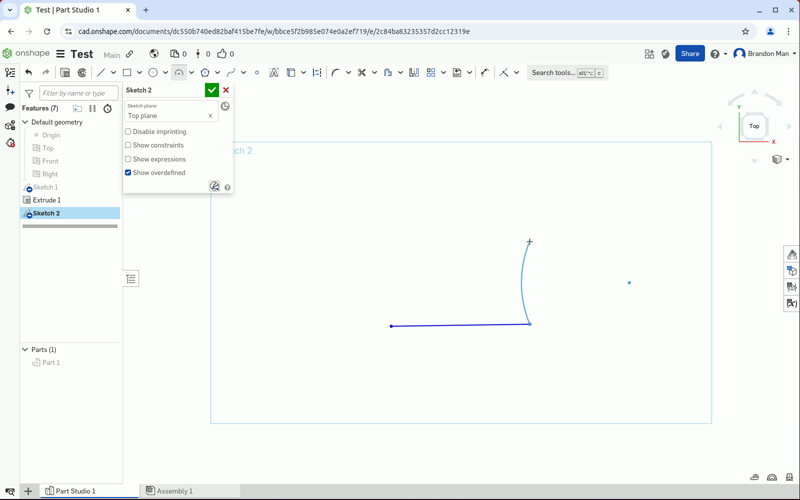
click(529, 241)
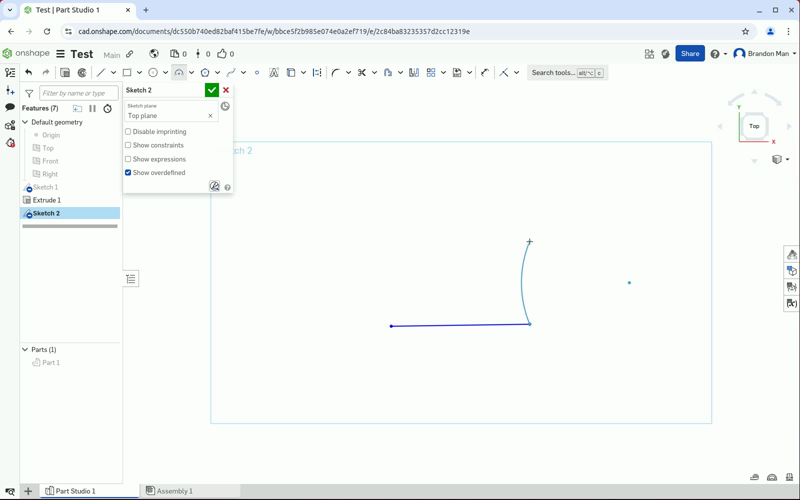
mouse_move(570, 282)
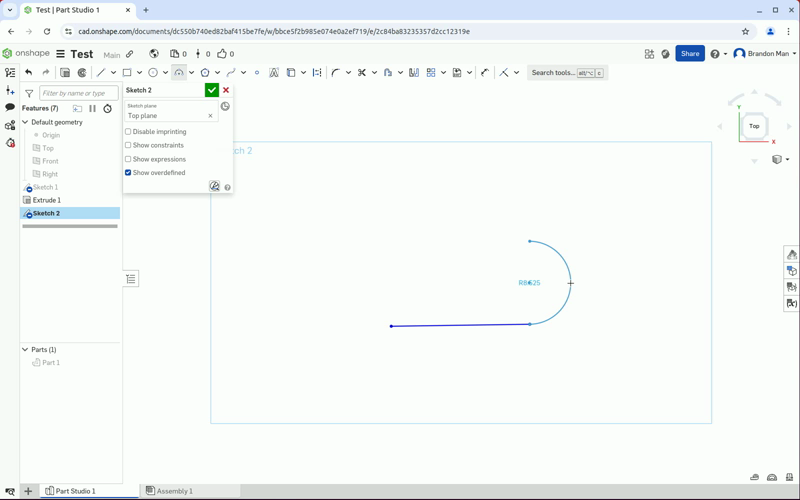
click(570, 282)
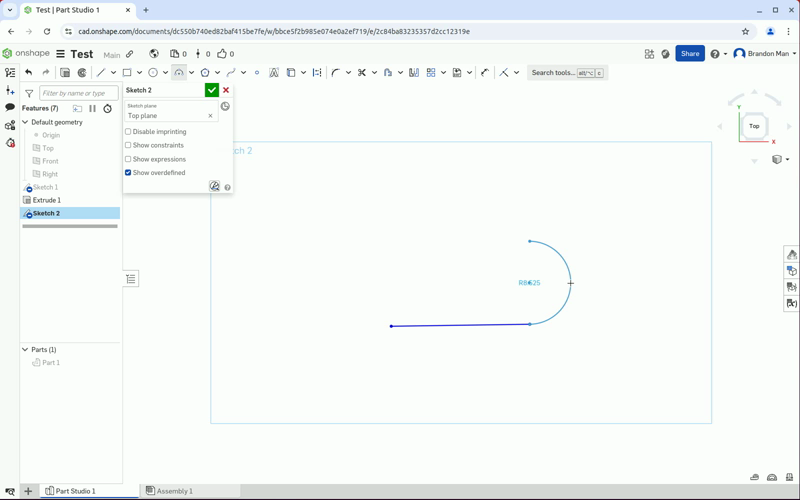
key_up(shift)
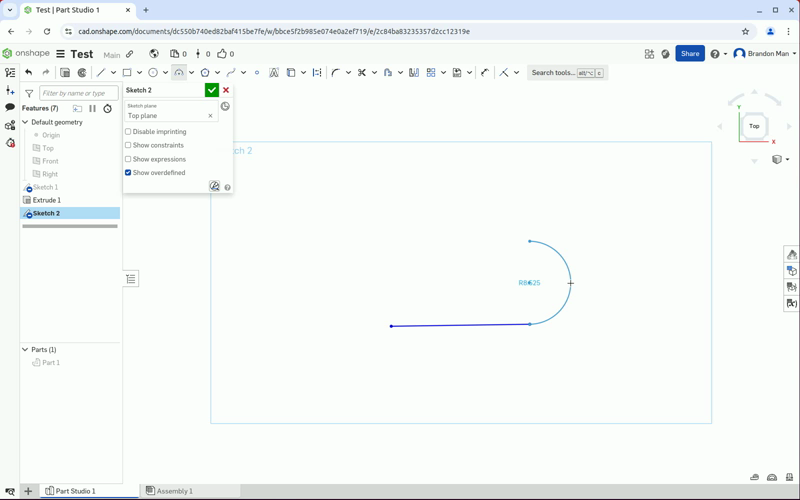
key(esc)
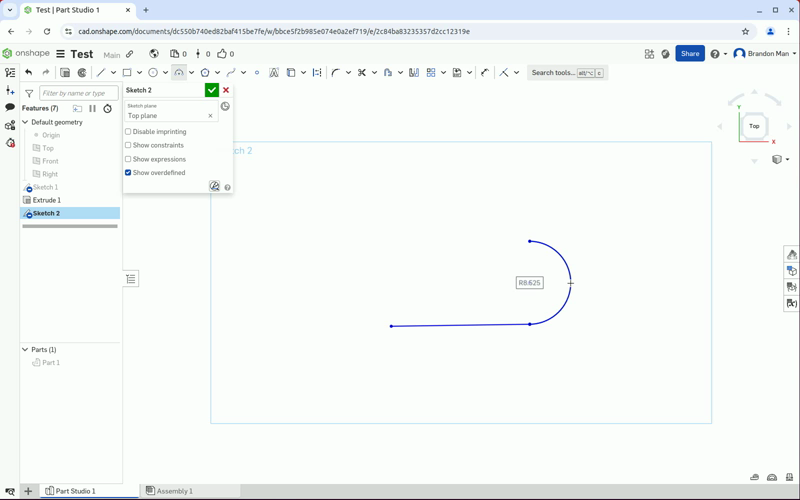
key(l)
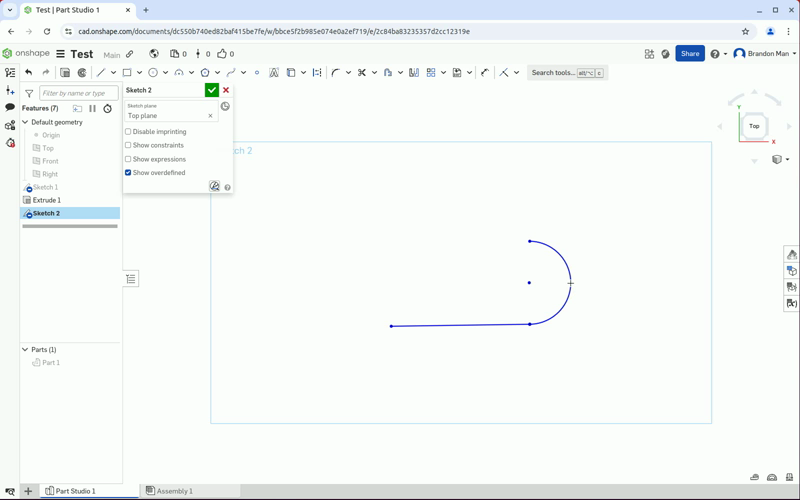
mouse_move(529, 241)
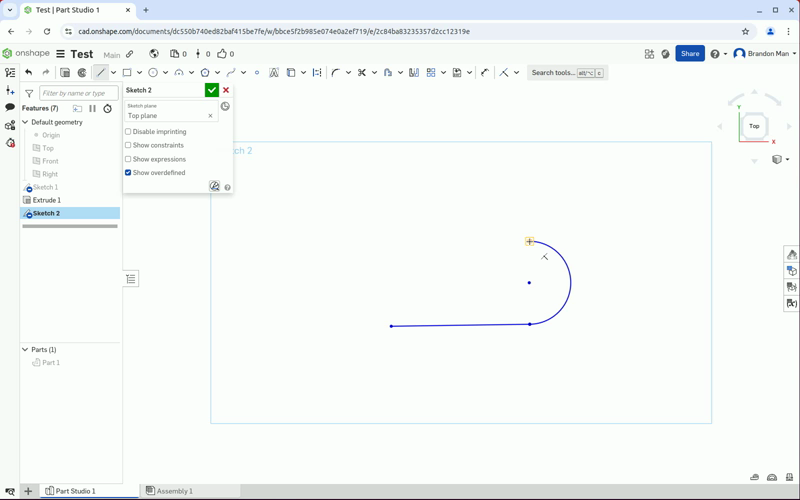
click(529, 241)
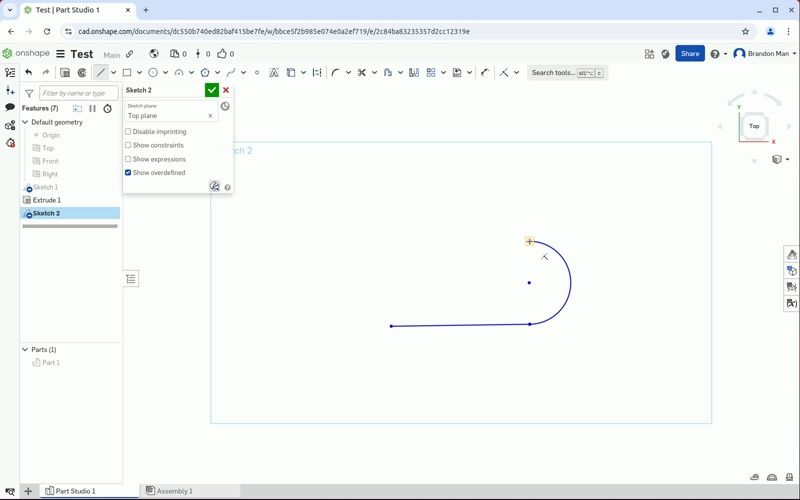
key_down(shift)
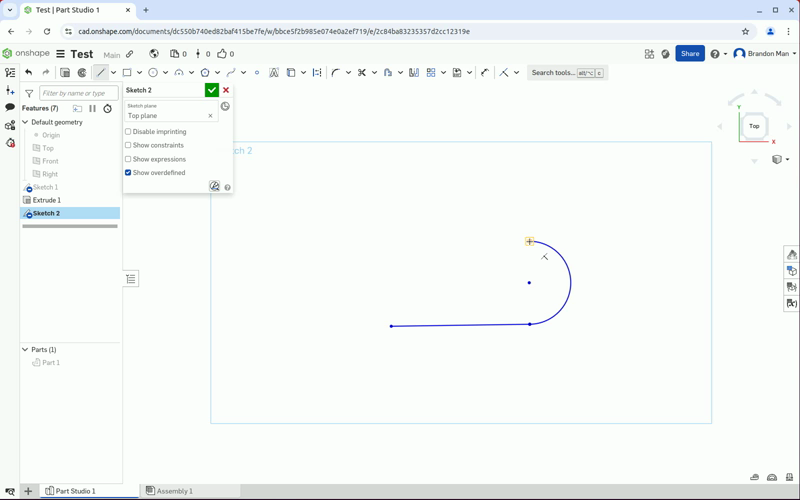
mouse_move(391, 241)
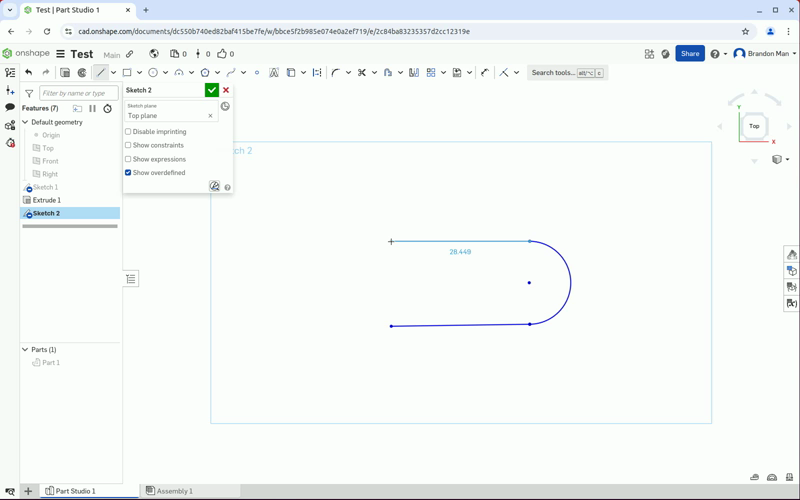
click(391, 241)
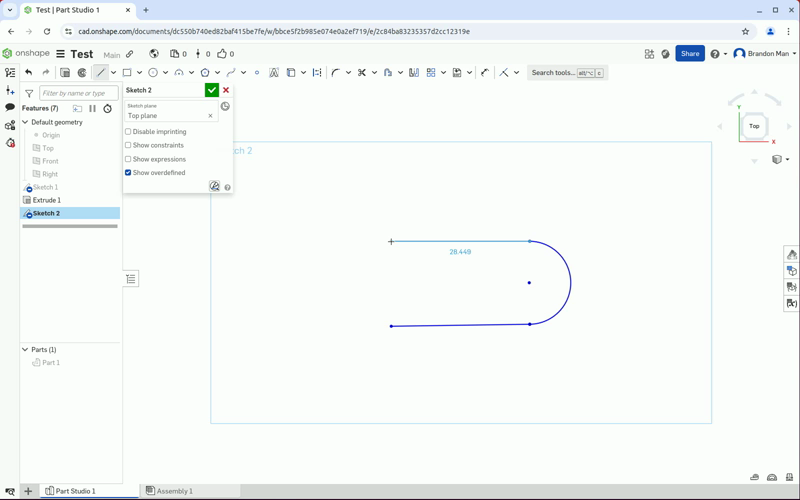
key_up(shift)
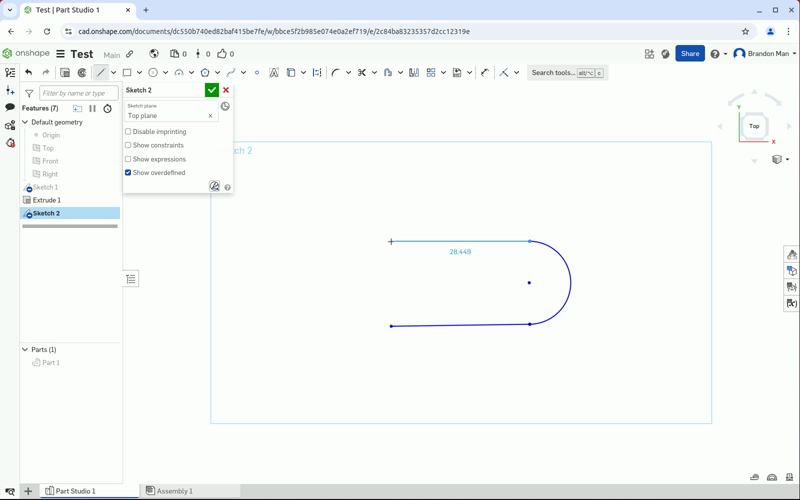
key(esc)
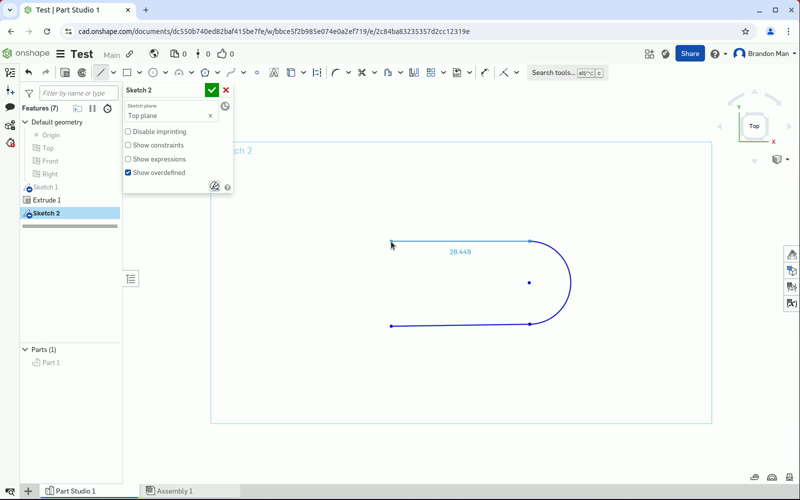
key(a)
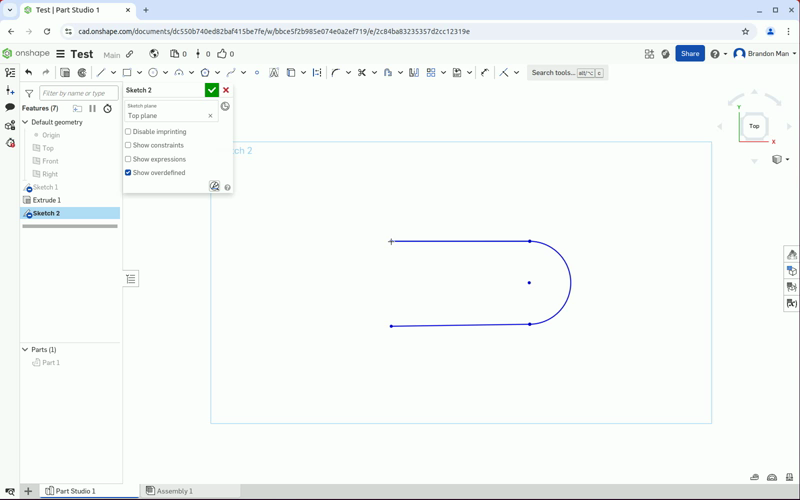
mouse_move(391, 241)
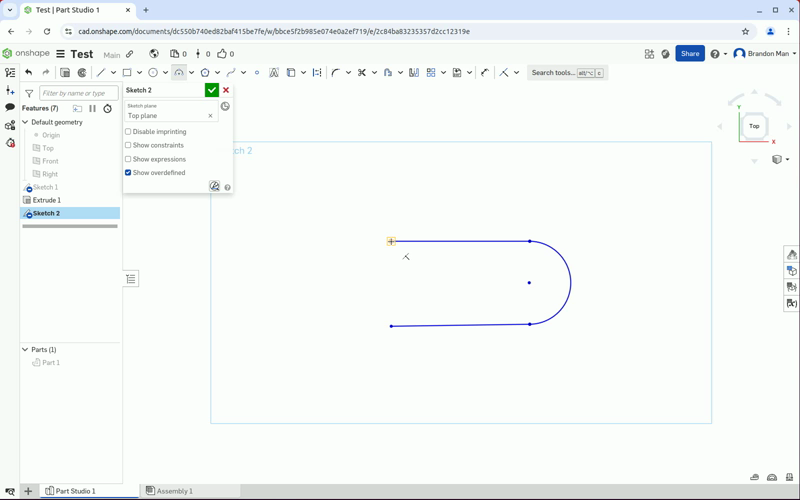
click(391, 241)
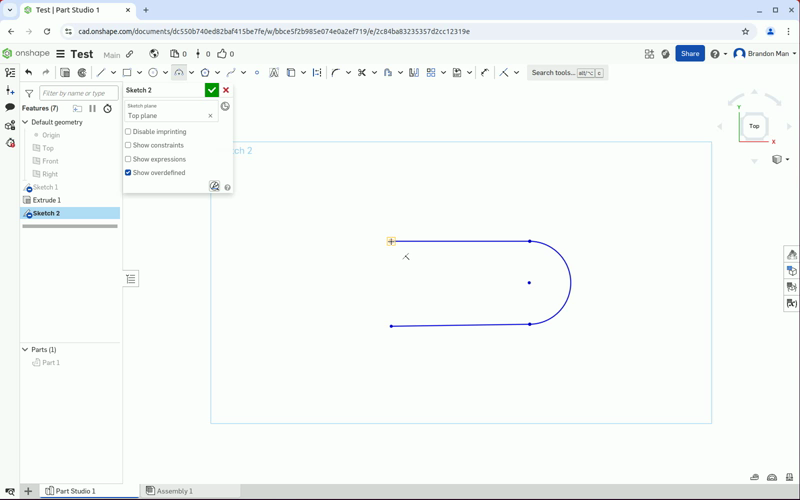
mouse_move(391, 326)
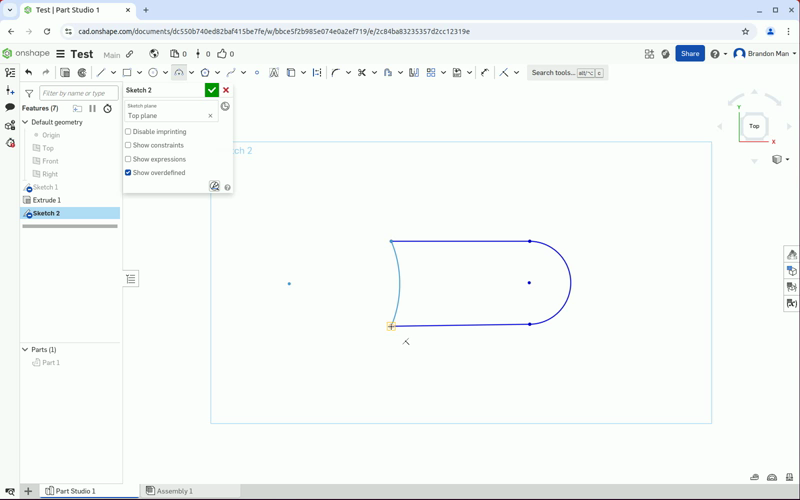
click(391, 326)
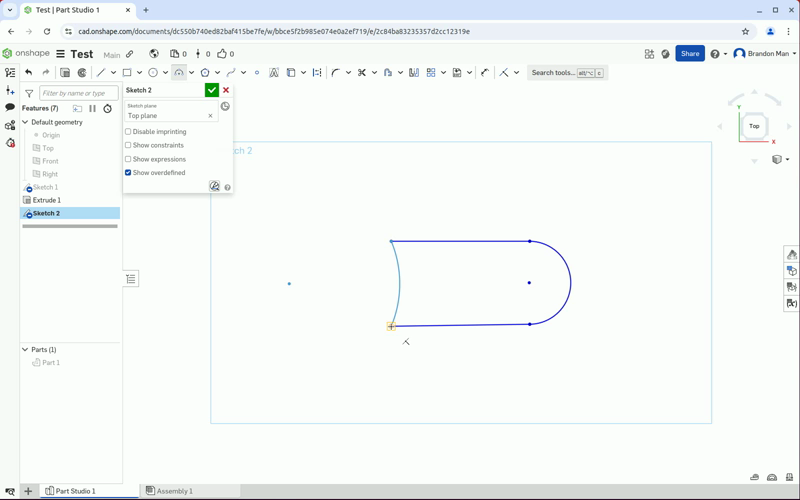
key_down(shift)
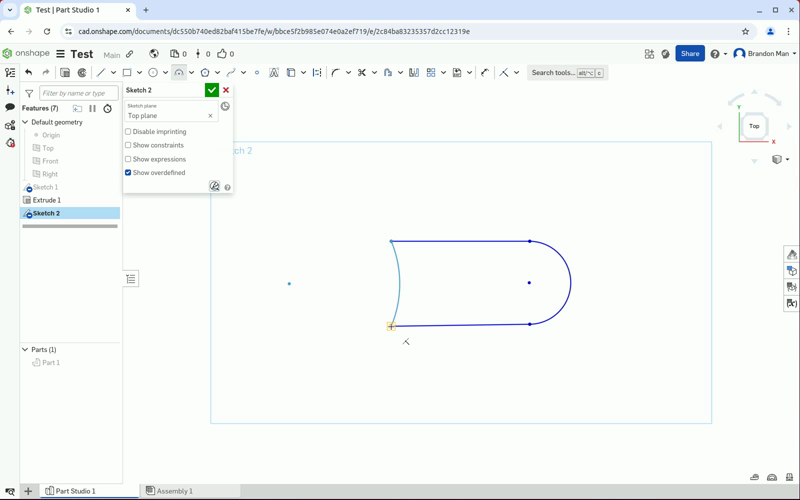
mouse_move(433, 283)
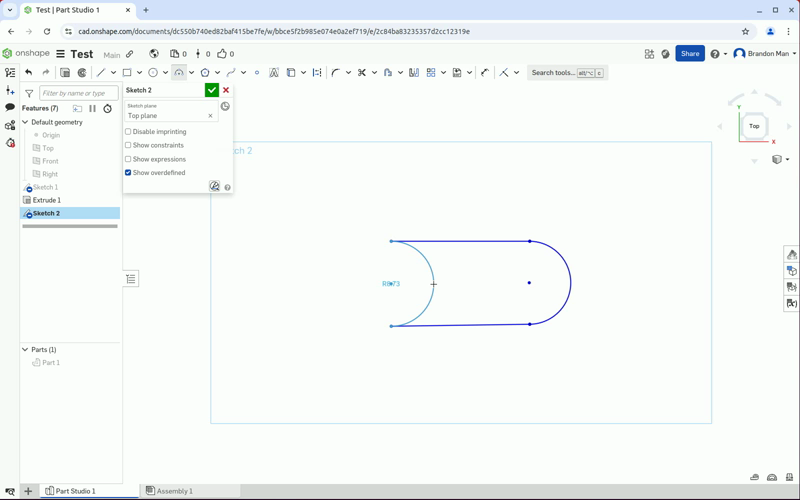
click(433, 283)
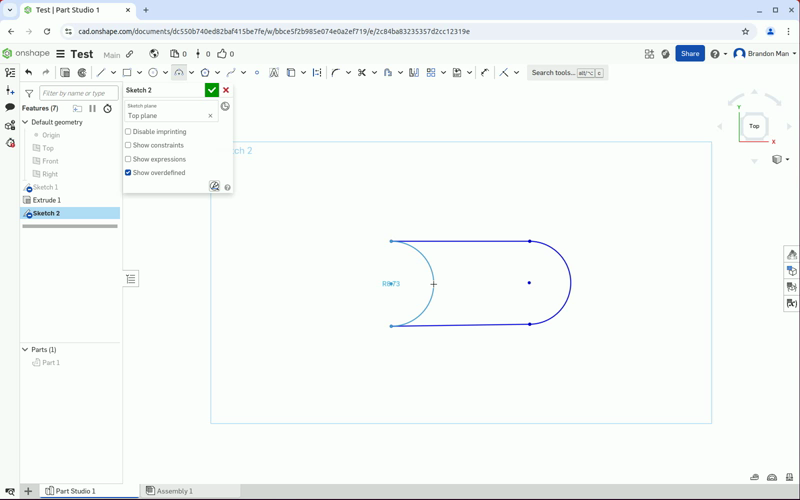
key_up(shift)
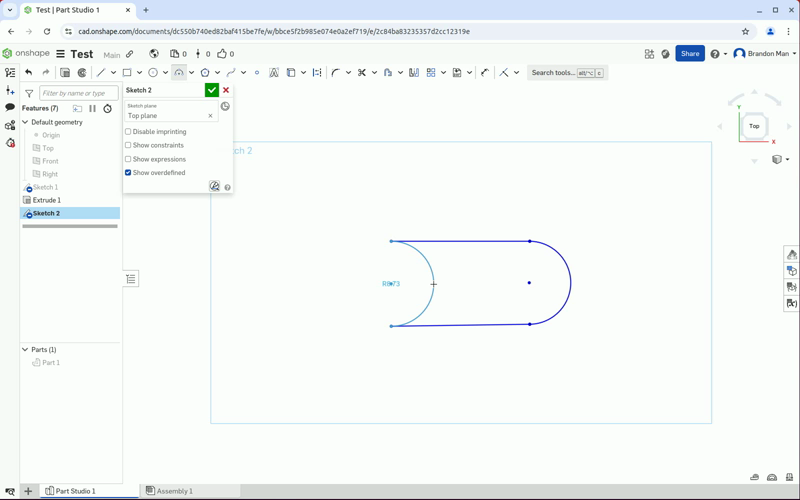
key(esc)
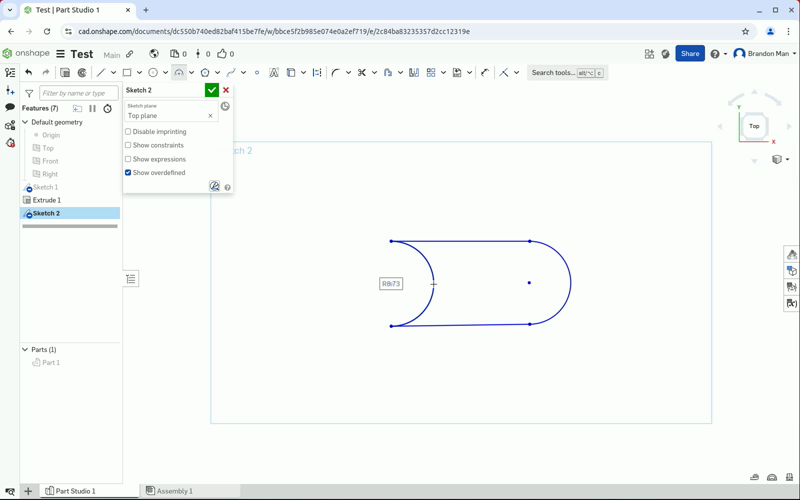
key(c)
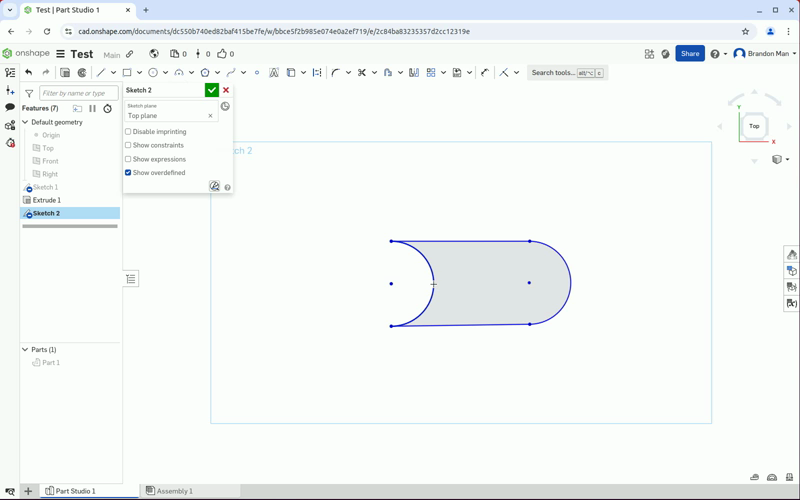
key_down(shift)
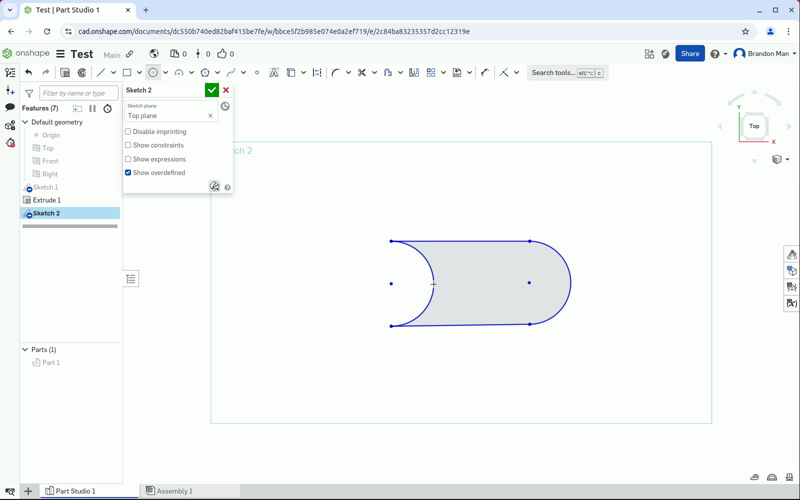
mouse_move(529, 282)
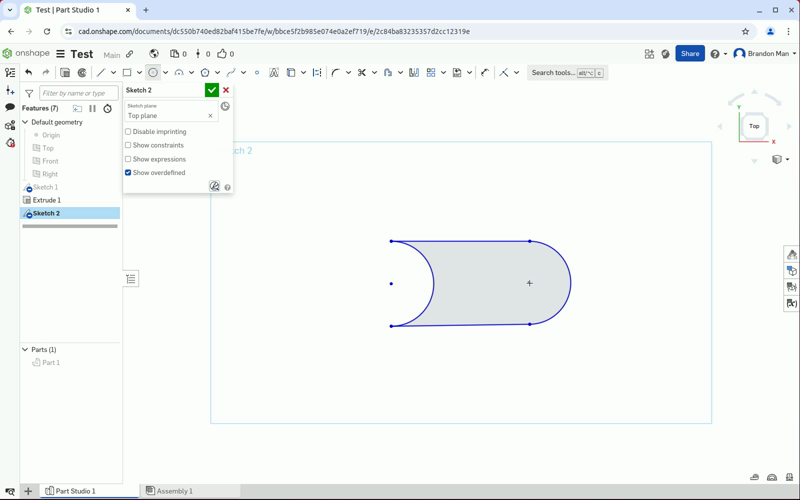
scroll(6)
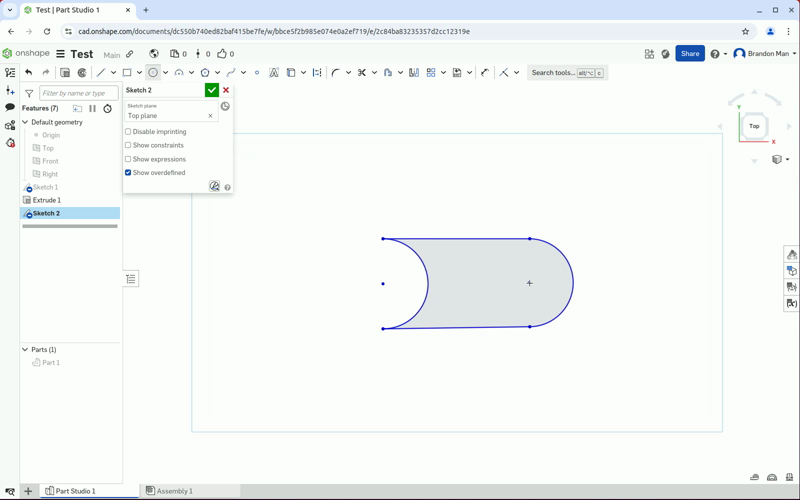
scroll(6)
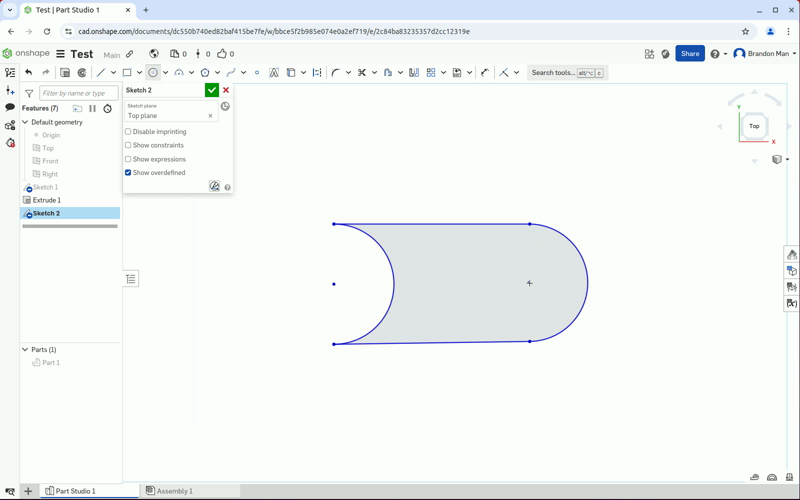
scroll(6)
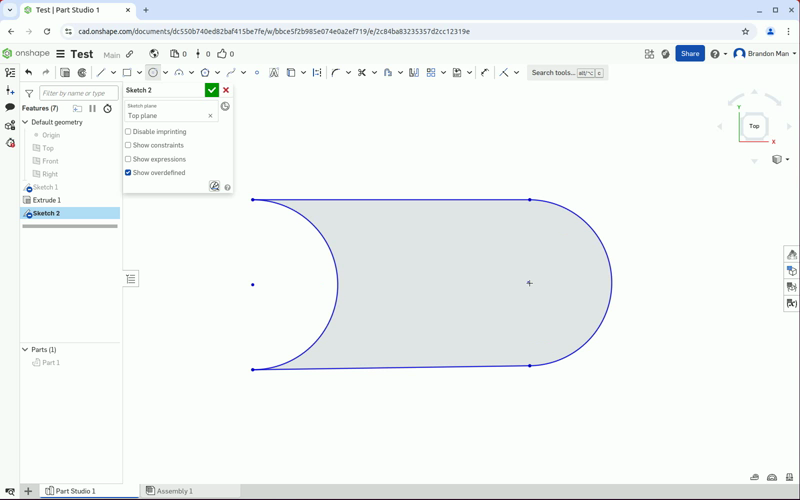
scroll(6)
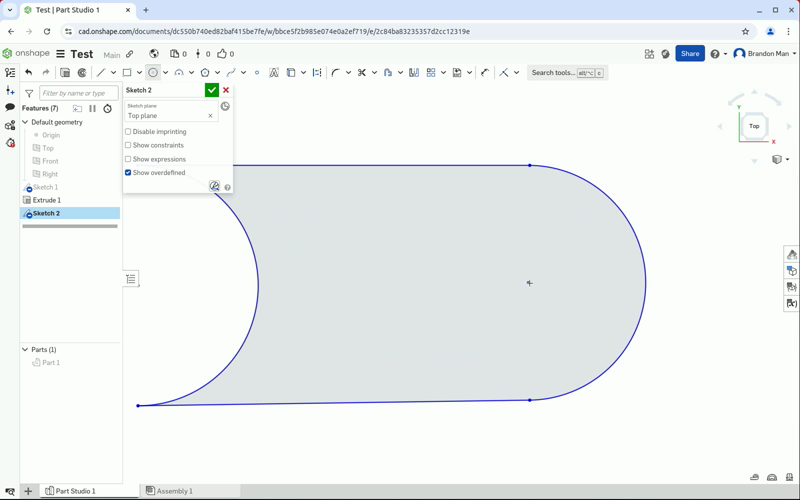
scroll(6)
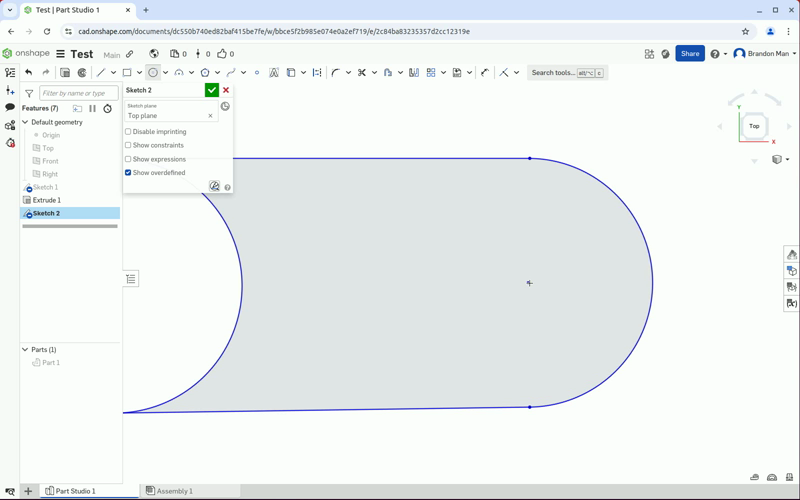
scroll(6)
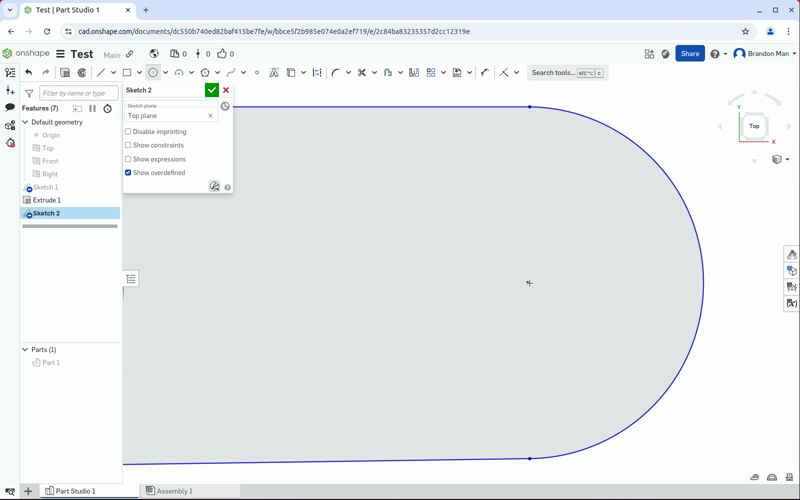
scroll(6)
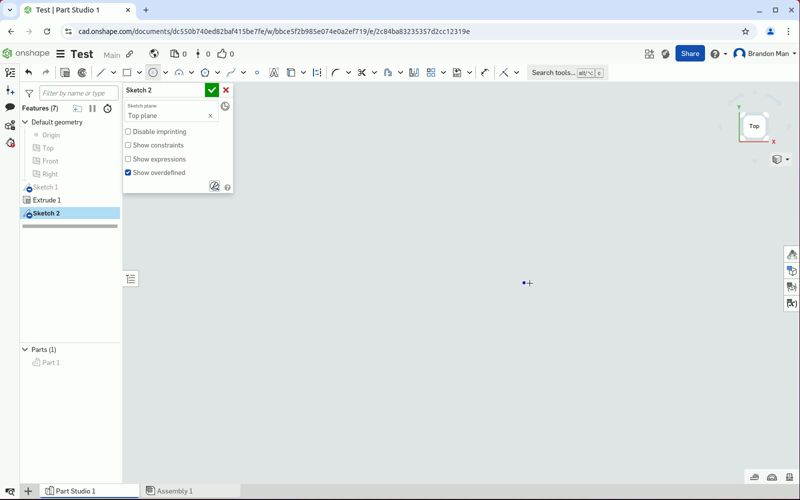
click(529, 282)
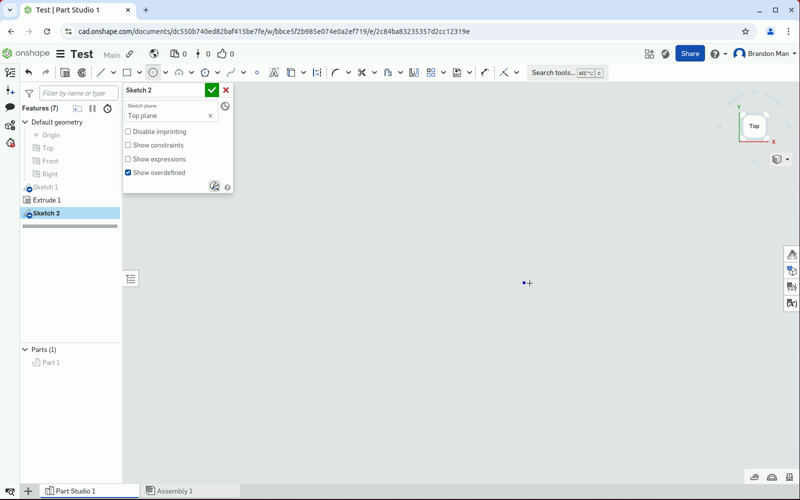
scroll(-6)
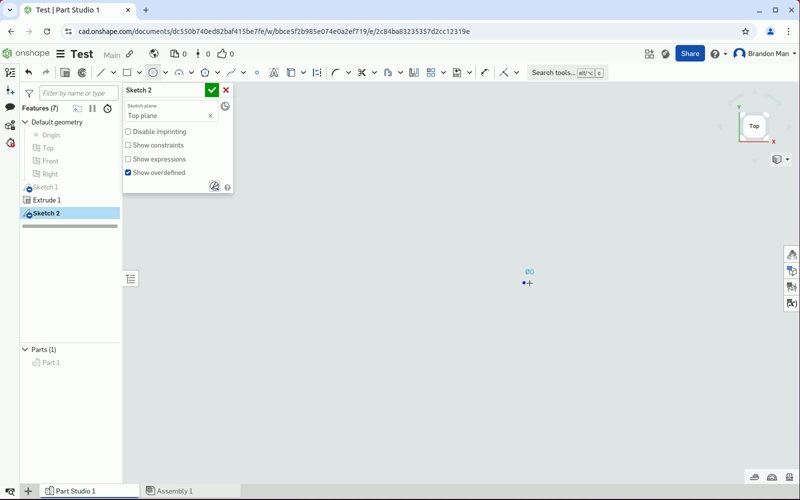
scroll(-6)
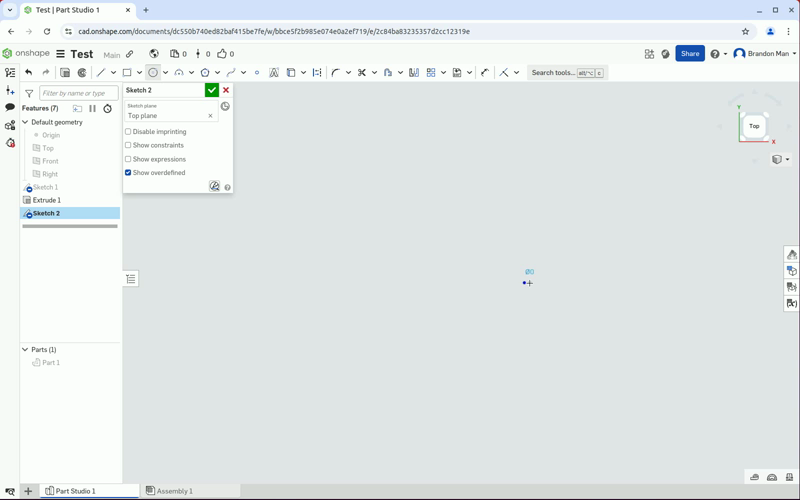
scroll(-6)
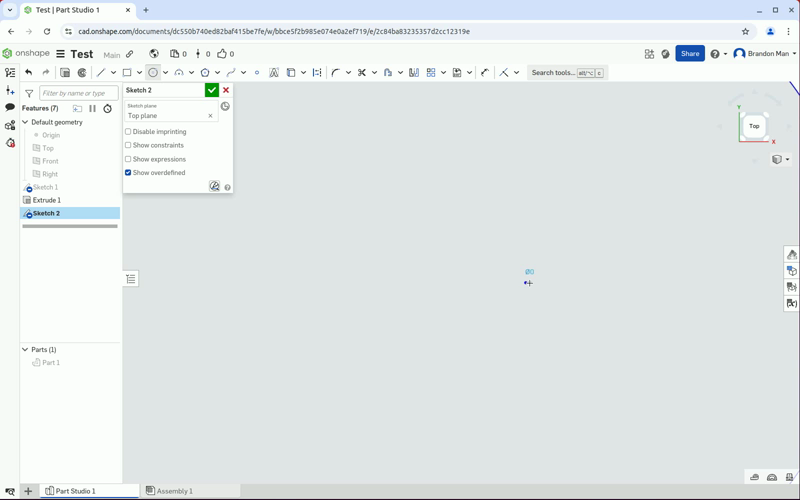
scroll(-6)
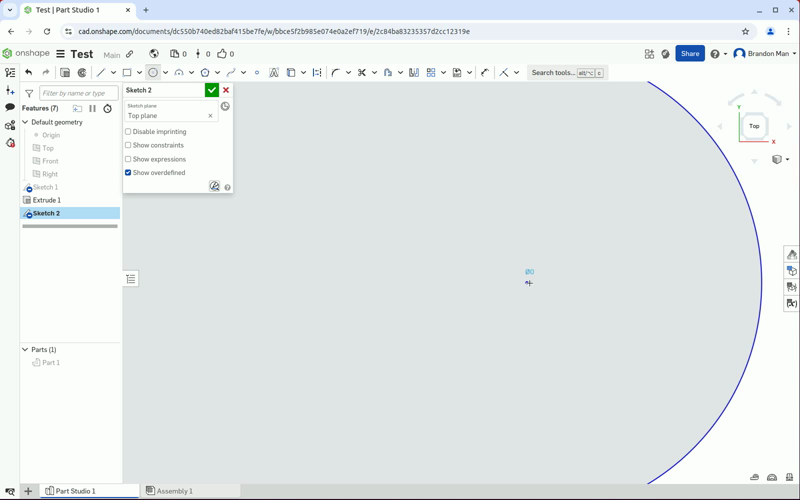
scroll(-6)
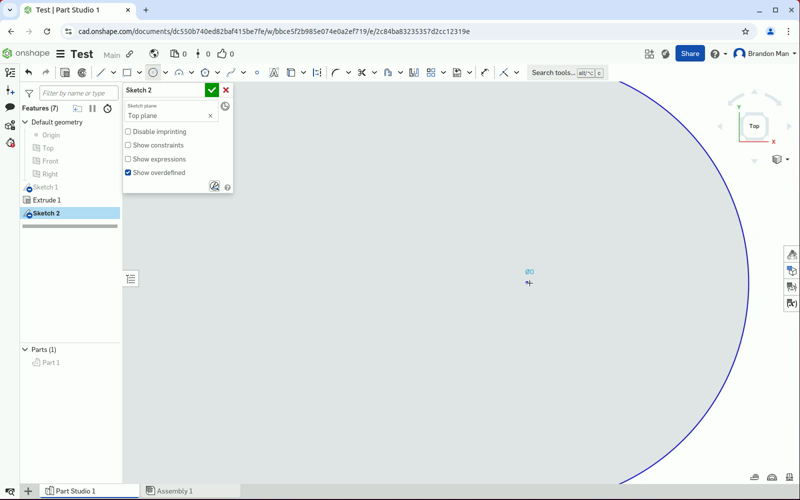
scroll(-6)
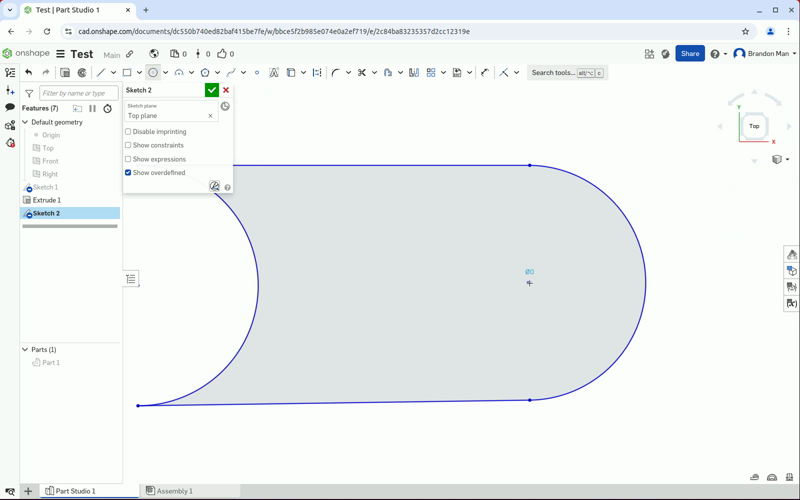
scroll(-6)
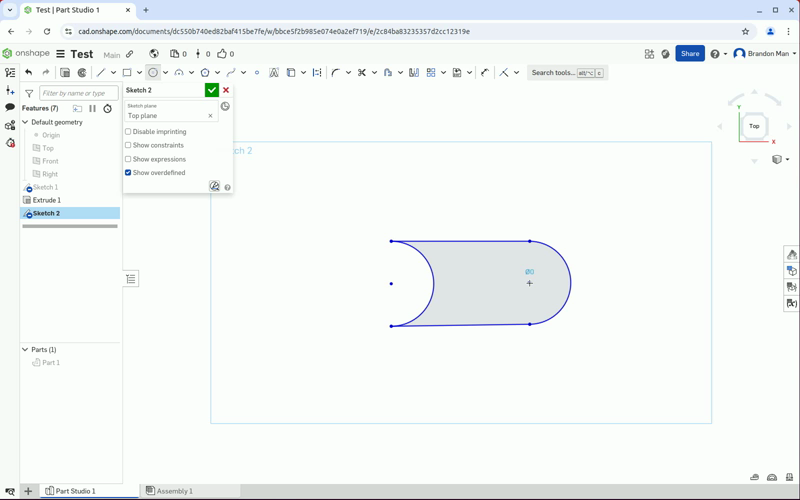
key_up(shift)
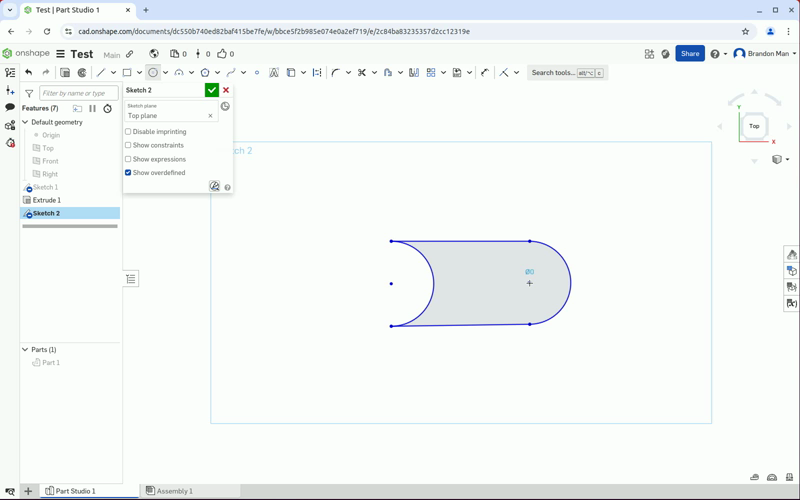
mouse_move(554, 282)
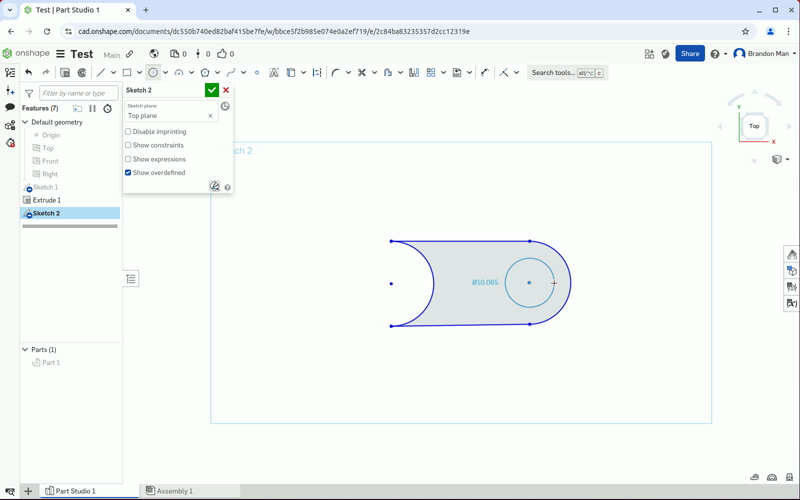
click(554, 282)
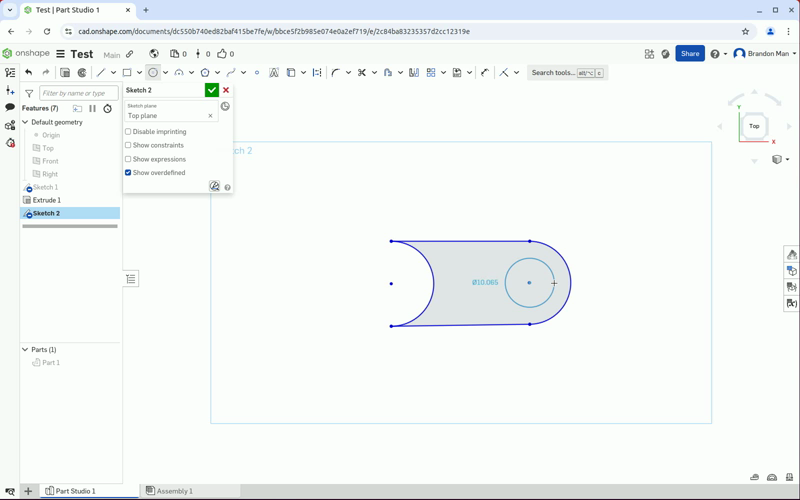
key(esc)
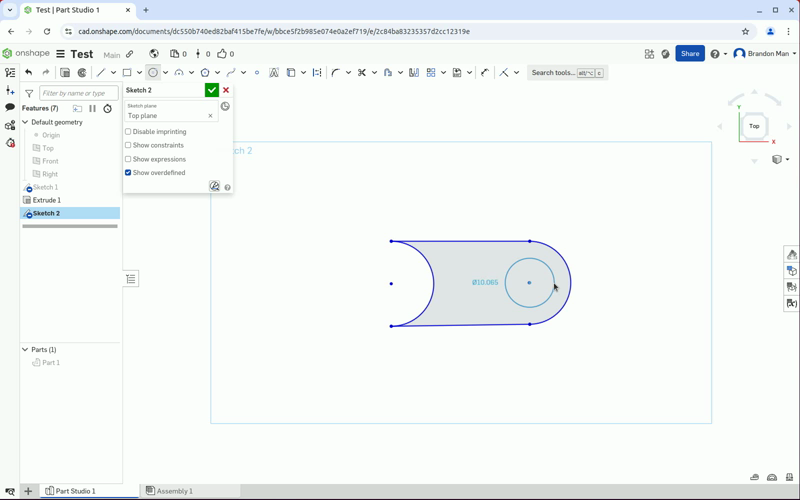
mouse_move(485, 301)
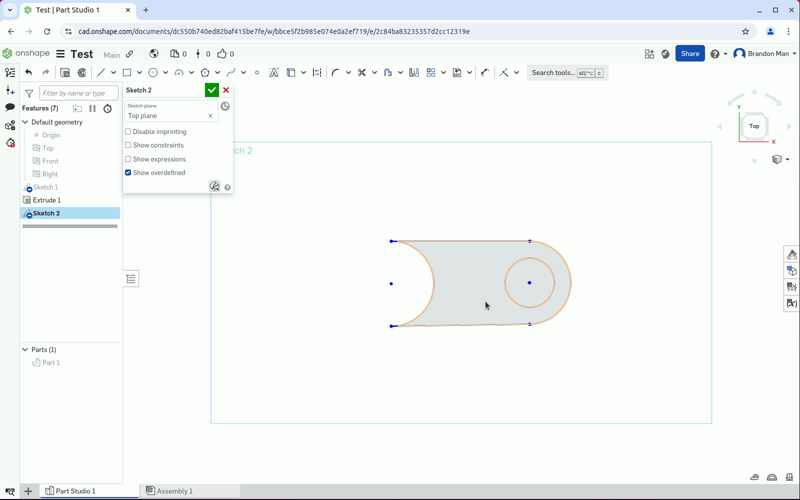
click(485, 301)
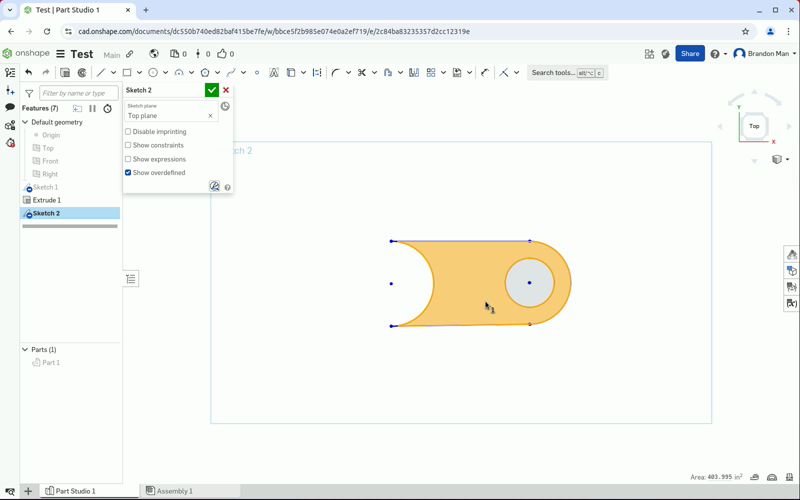
mouse_move(73, 352)
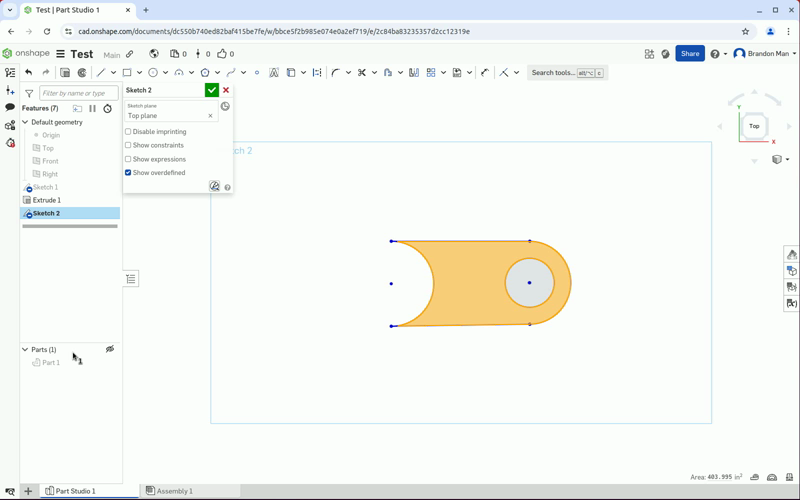
key(shift+y)
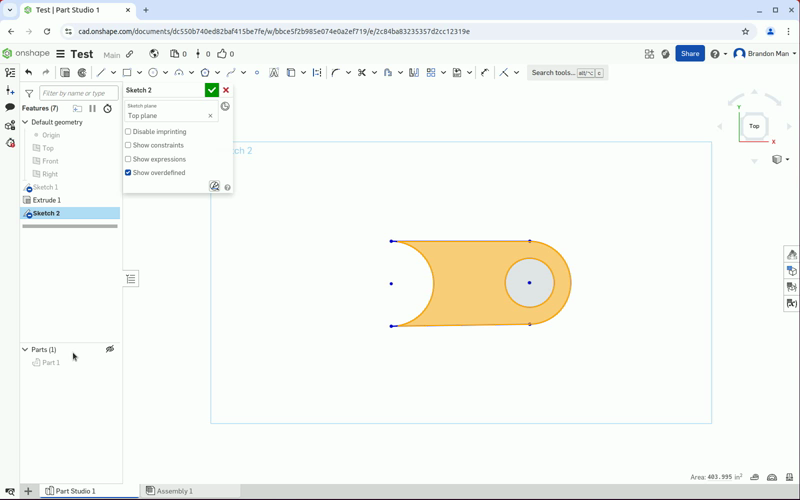
key(shift+e)
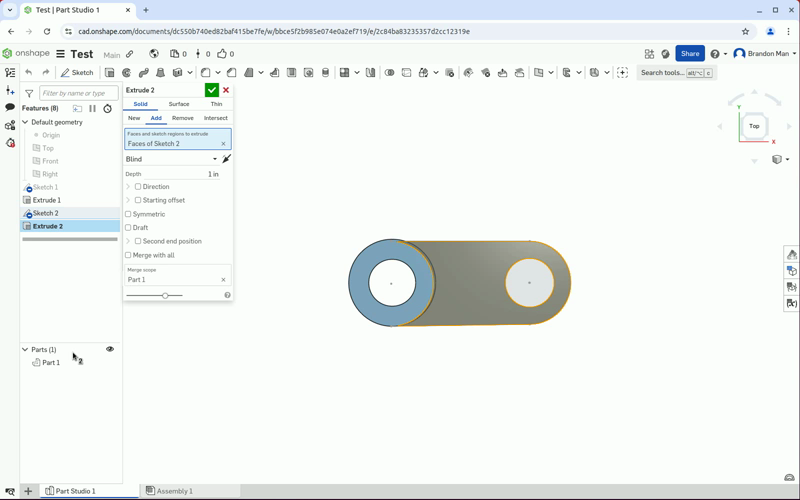
mouse_move(143, 106)
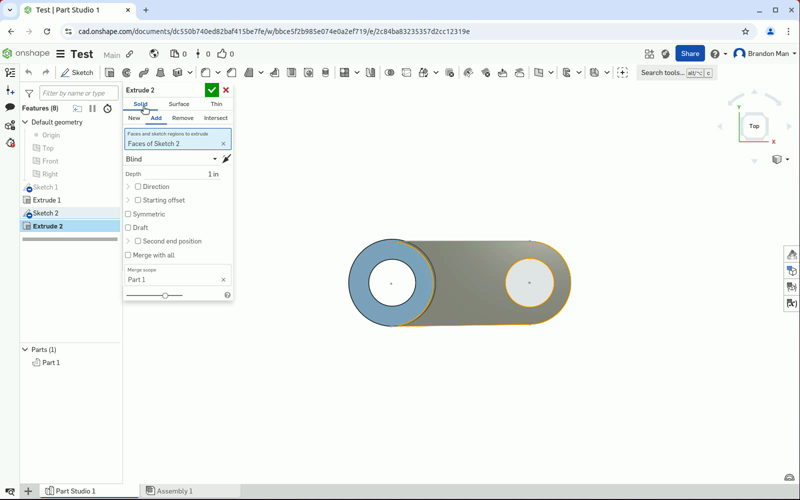
click(143, 106)
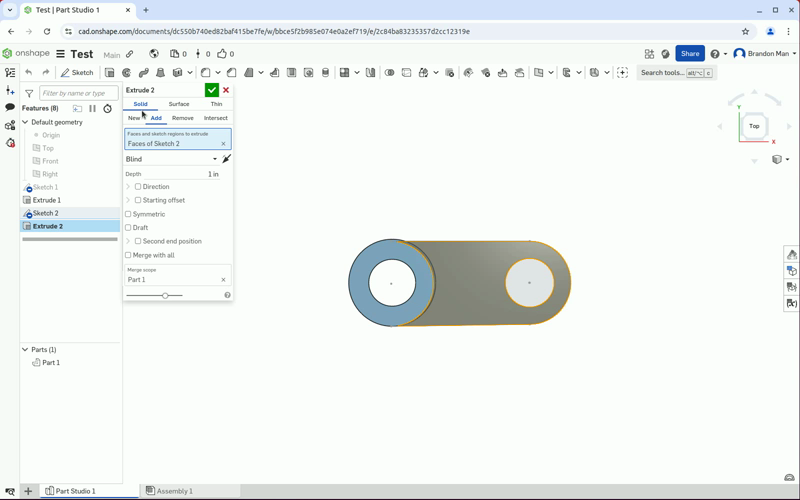
mouse_move(137, 120)
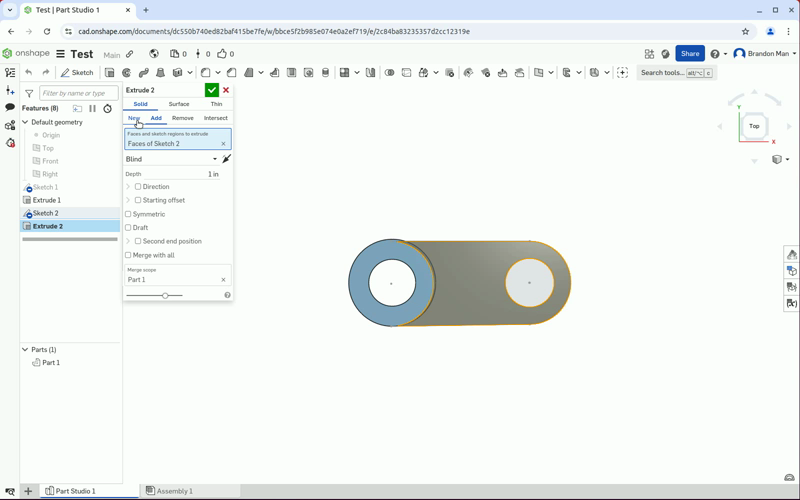
click(137, 120)
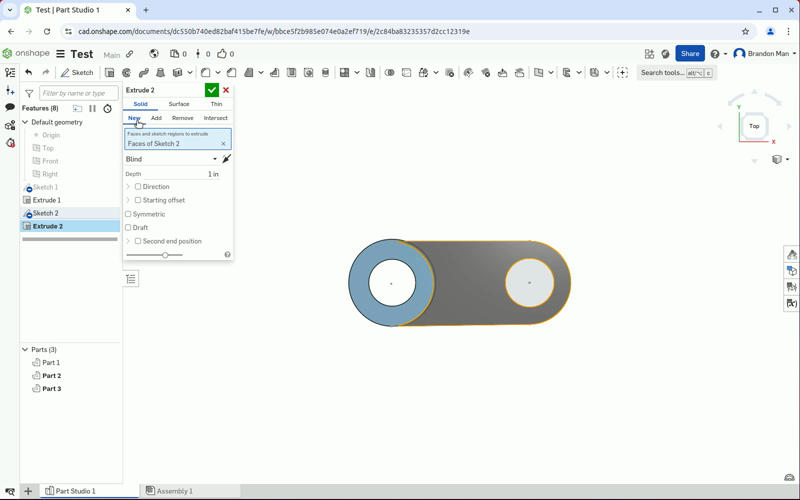
key(tab, 4)
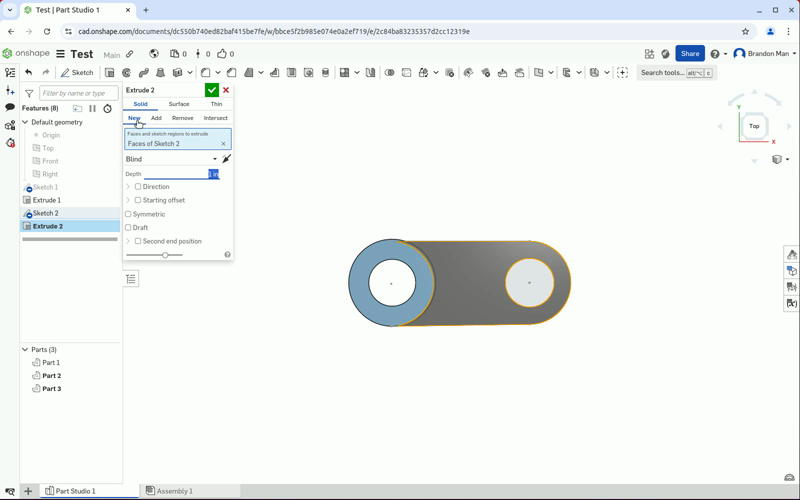
text(7.703)
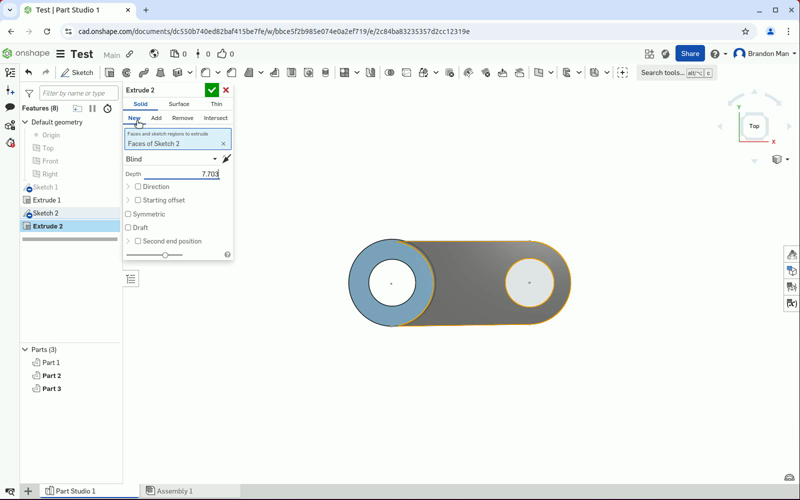
key(enter)
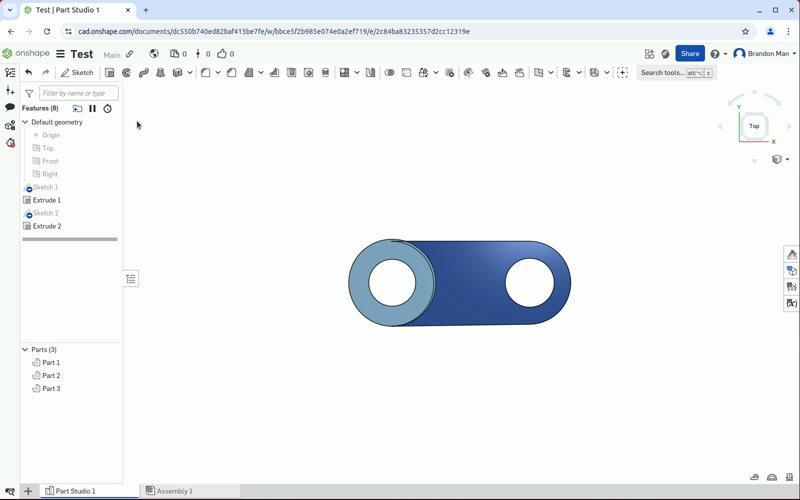
key(shift+h)
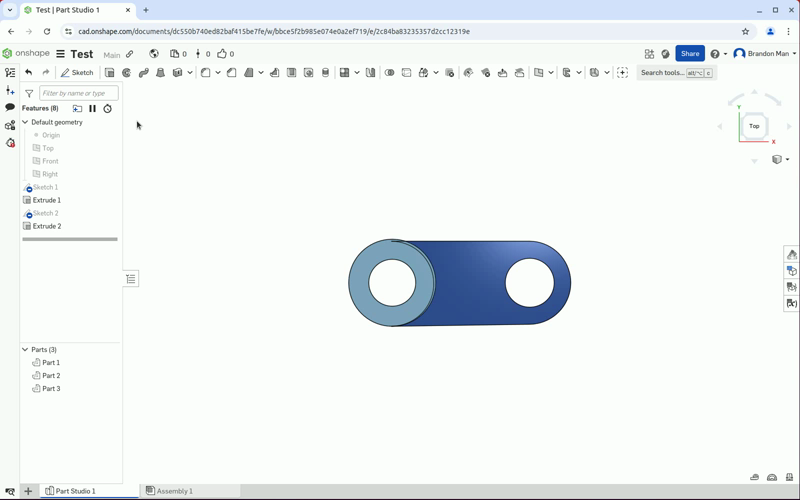
key(shift+h)
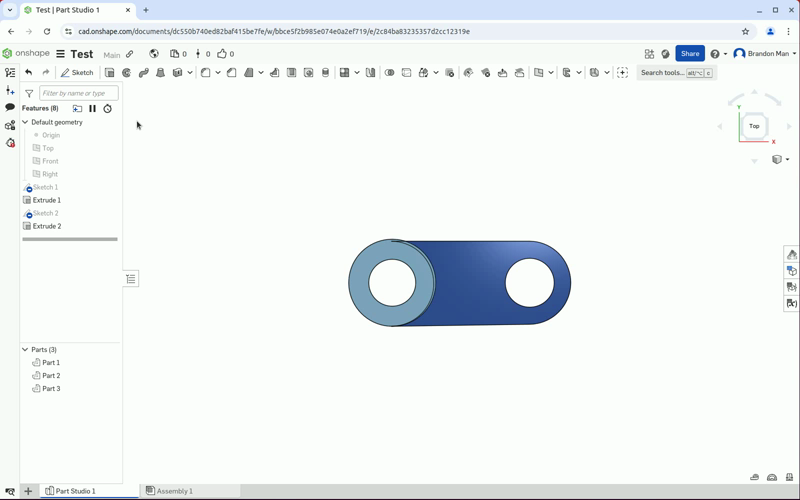
mouse_move(73, 189)
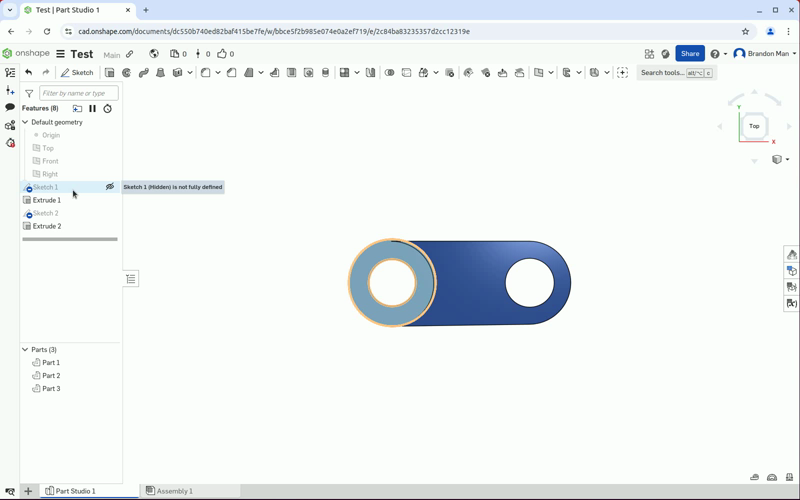
click(73, 189)
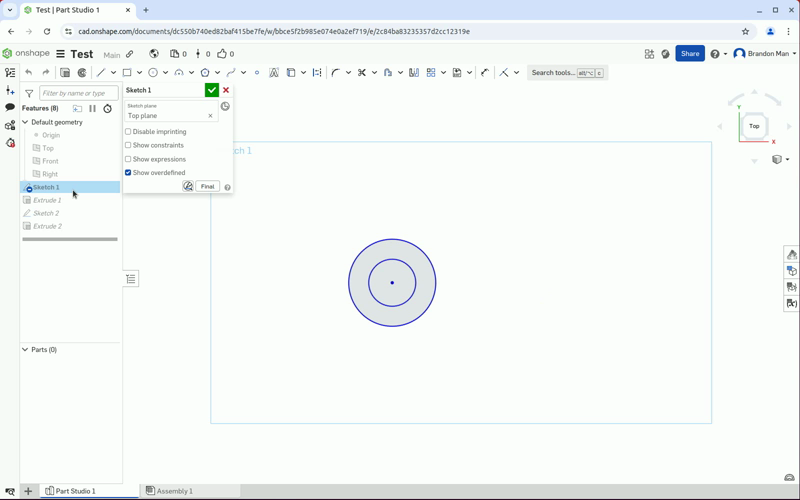
mouse_move(229, 92)
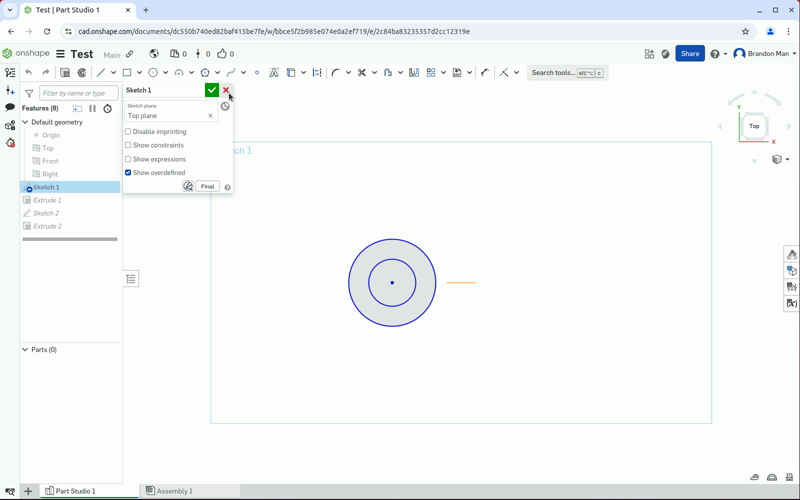
click(229, 92)
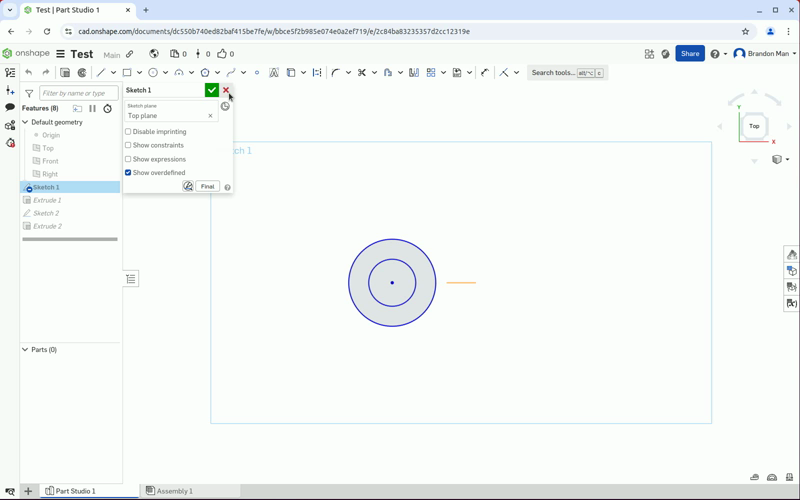
key(shift+s)
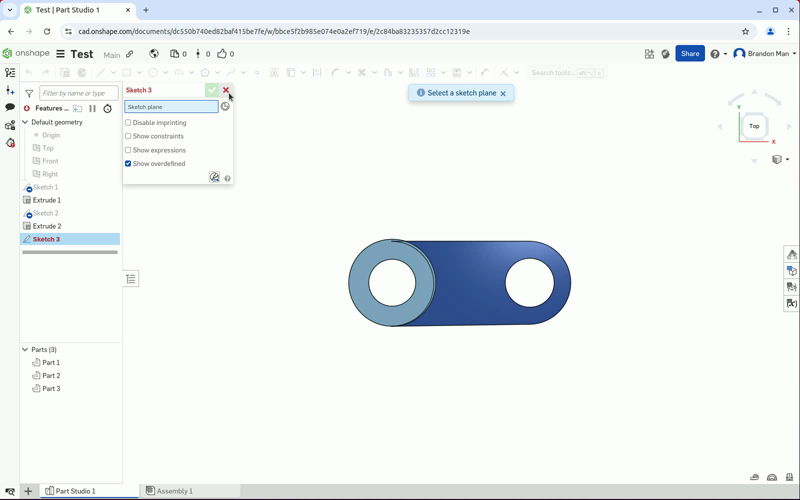
mouse_move(73, 150)
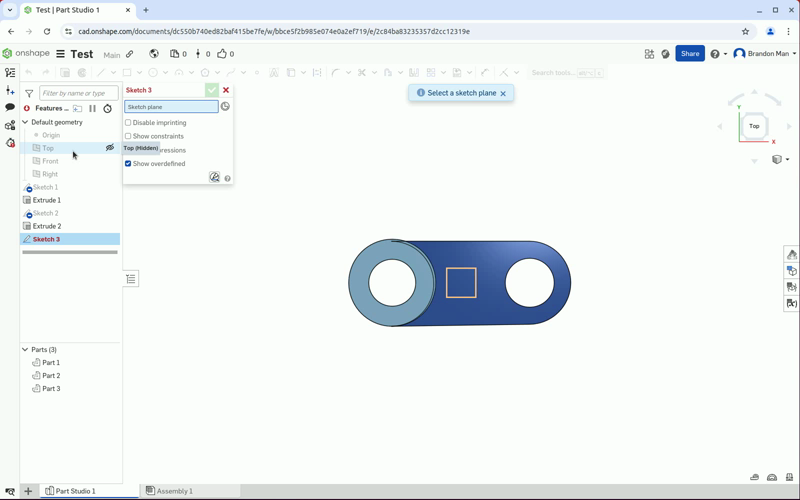
click(73, 150)
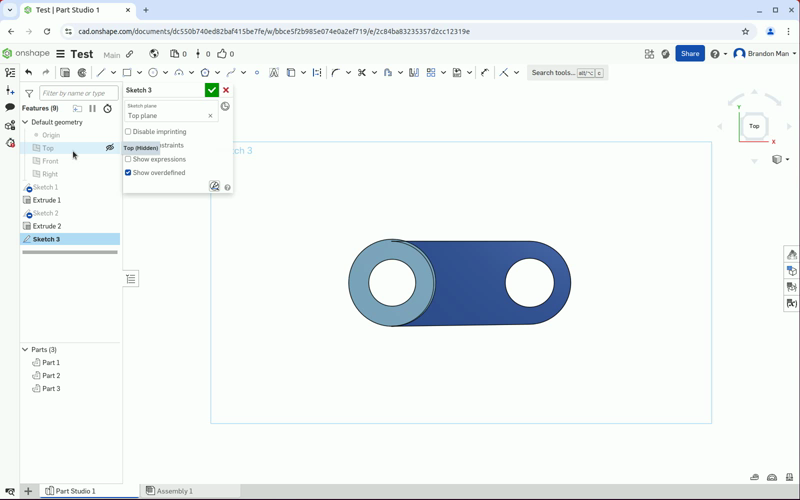
mouse_move(73, 352)
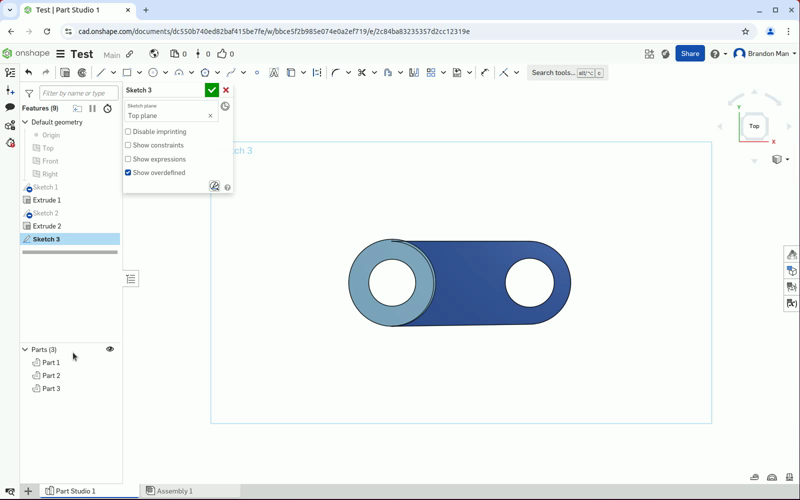
key(y)
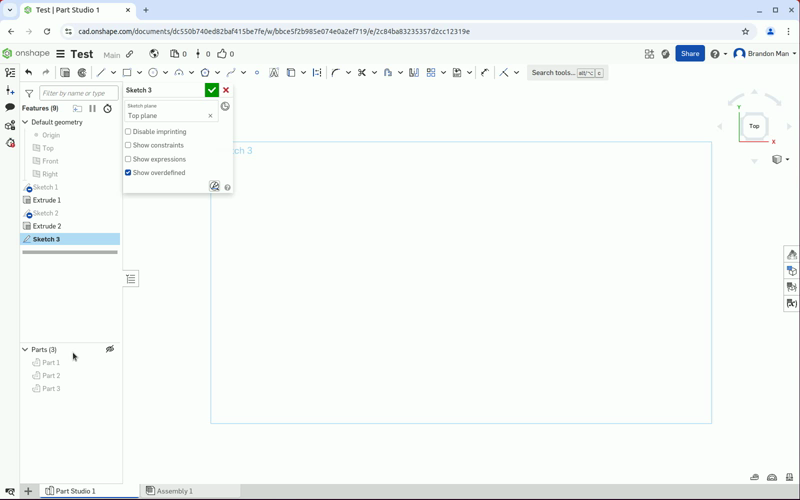
key(c)
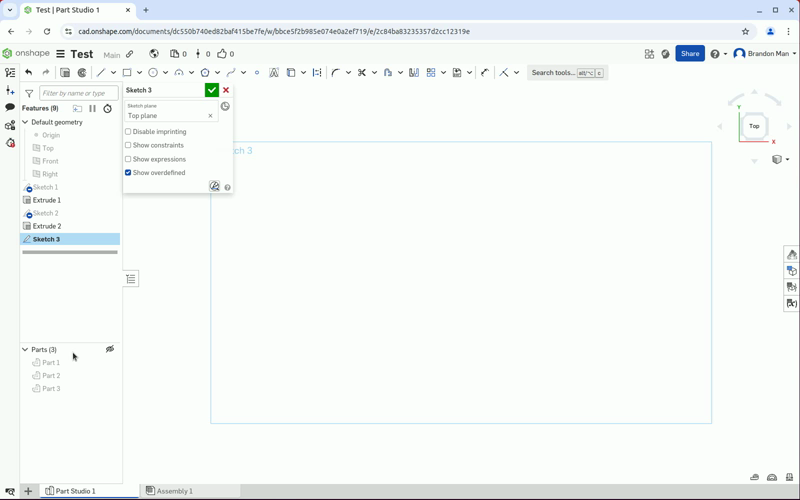
key_down(shift)
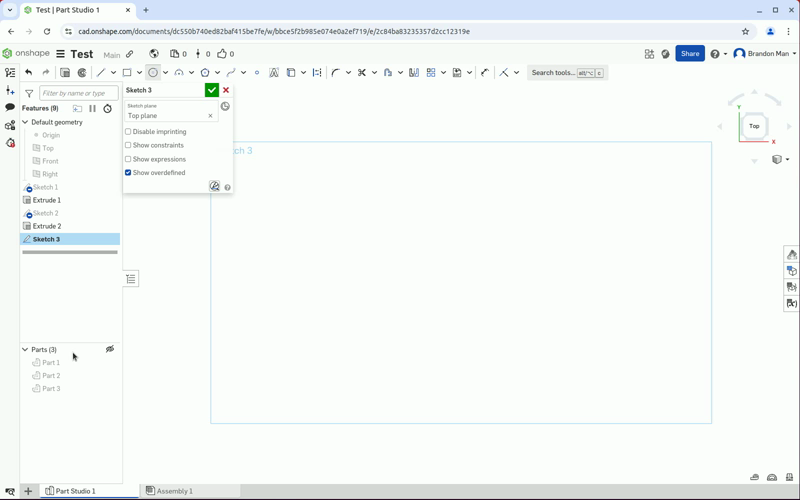
mouse_move(392, 282)
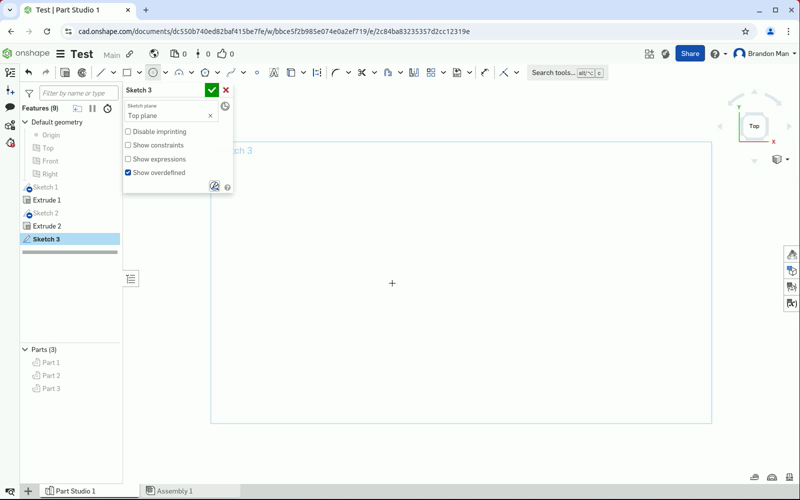
click(392, 282)
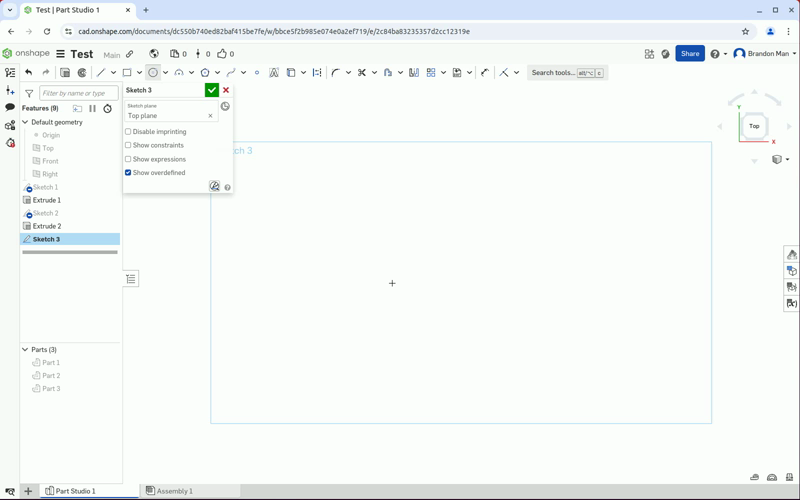
key_up(shift)
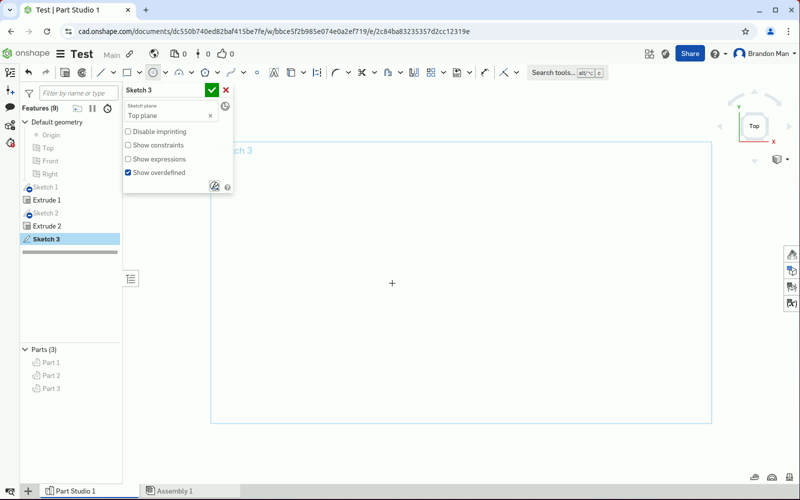
mouse_move(435, 282)
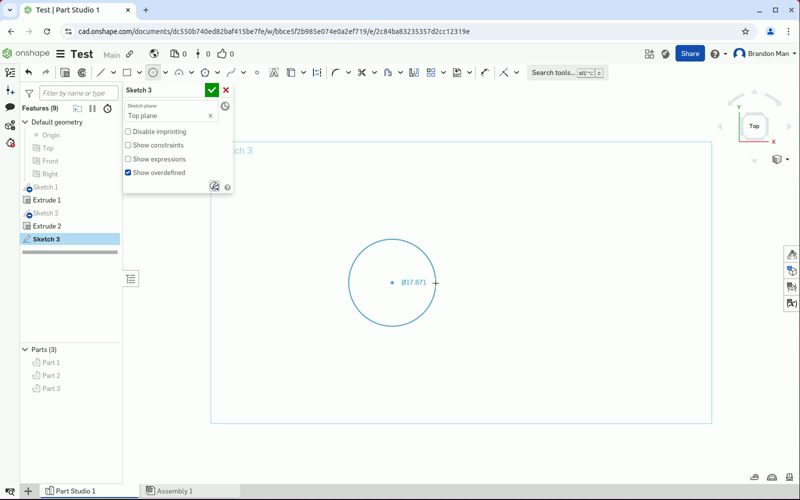
click(435, 282)
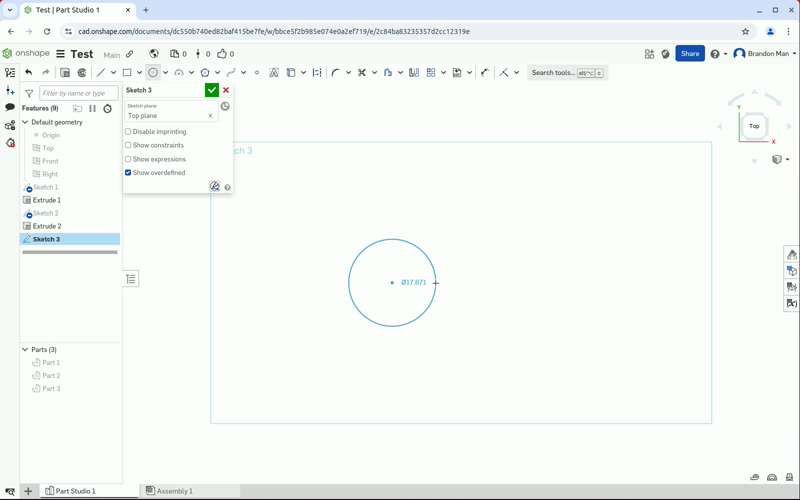
key(esc)
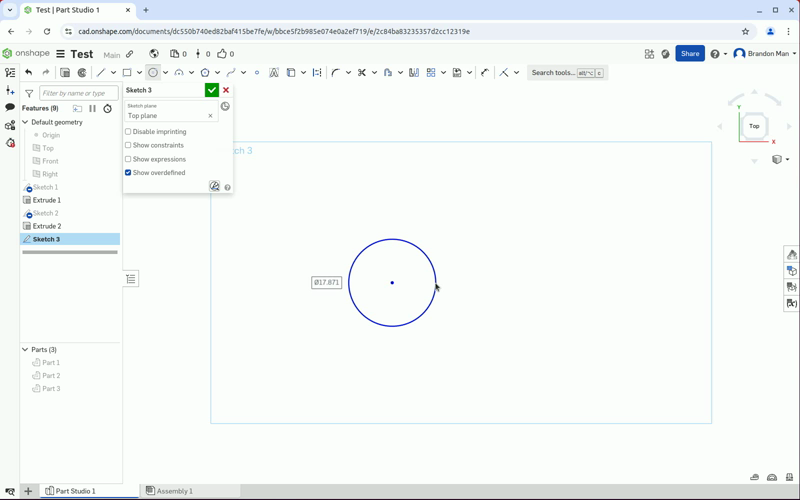
key(c)
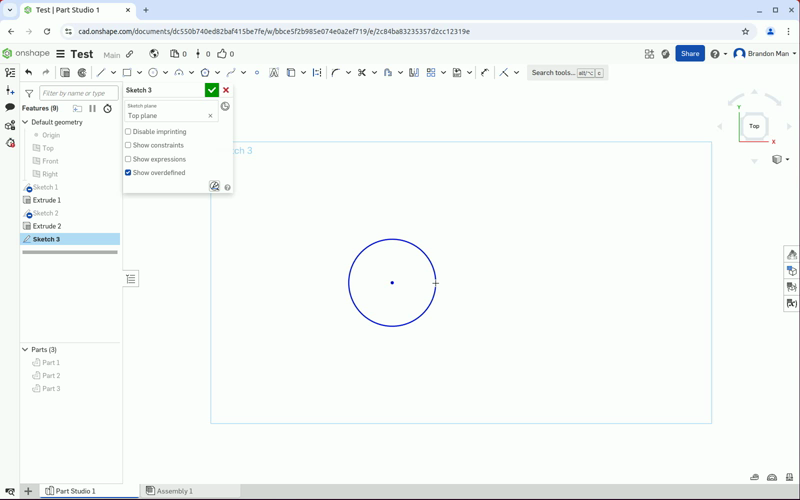
key_down(shift)
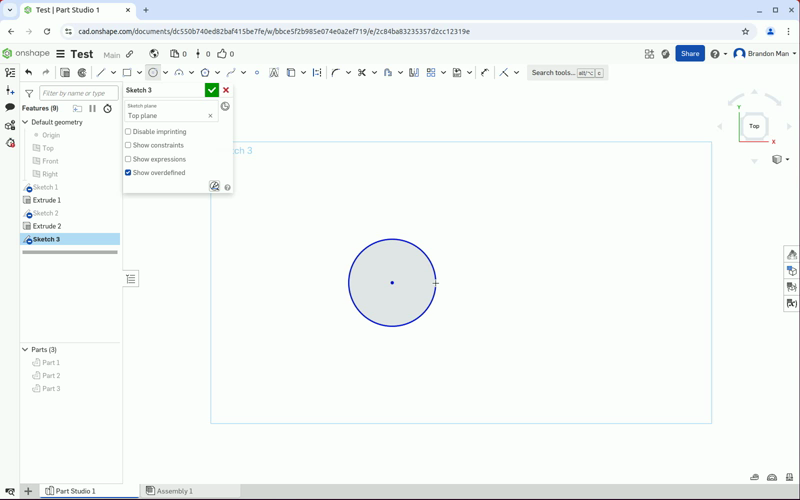
mouse_move(392, 282)
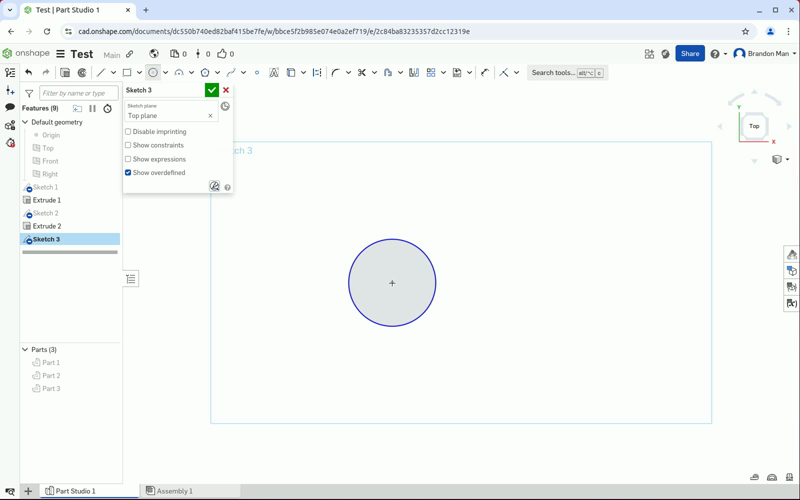
click(392, 282)
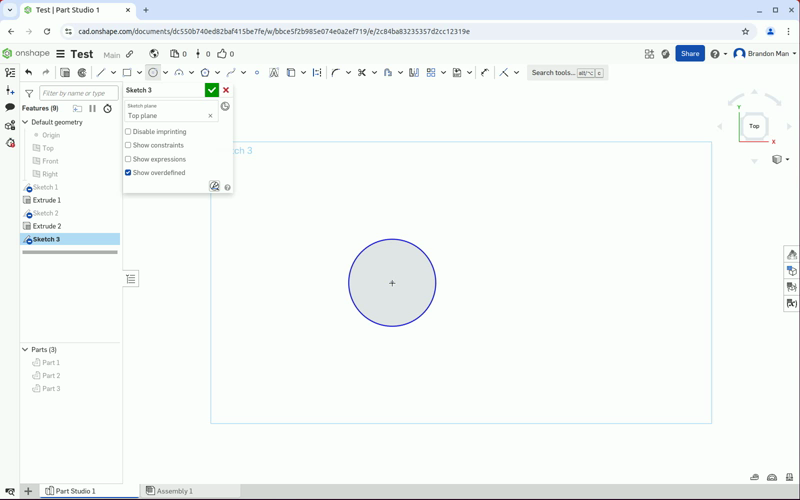
key_up(shift)
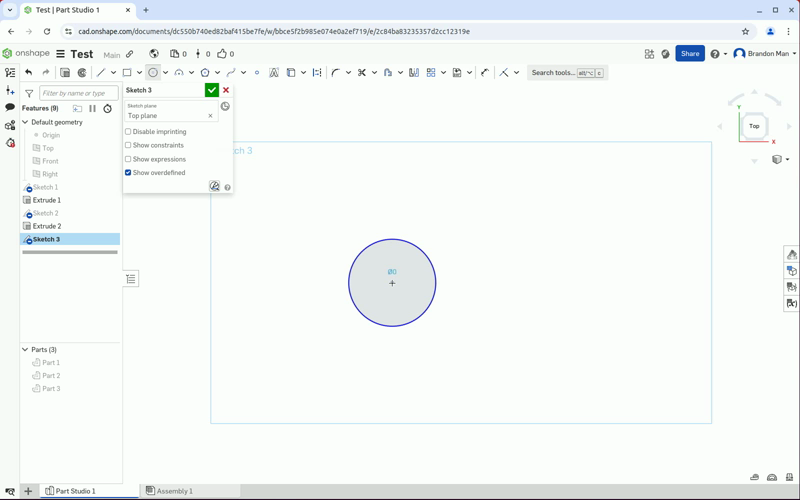
mouse_move(415, 282)
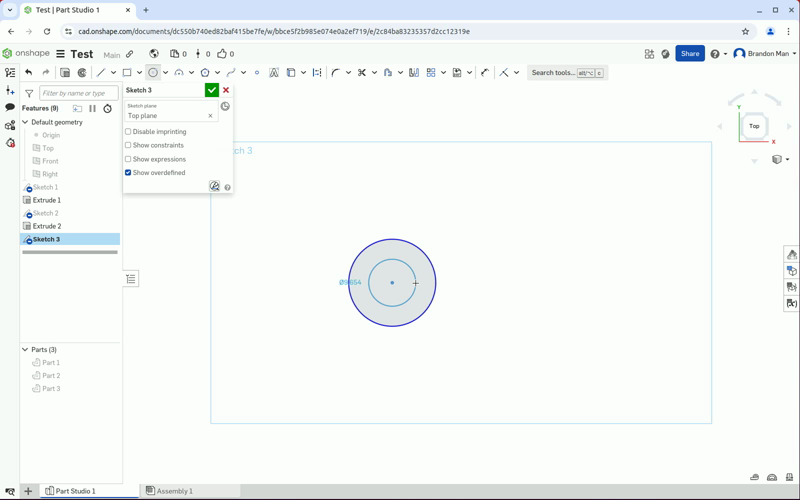
click(415, 282)
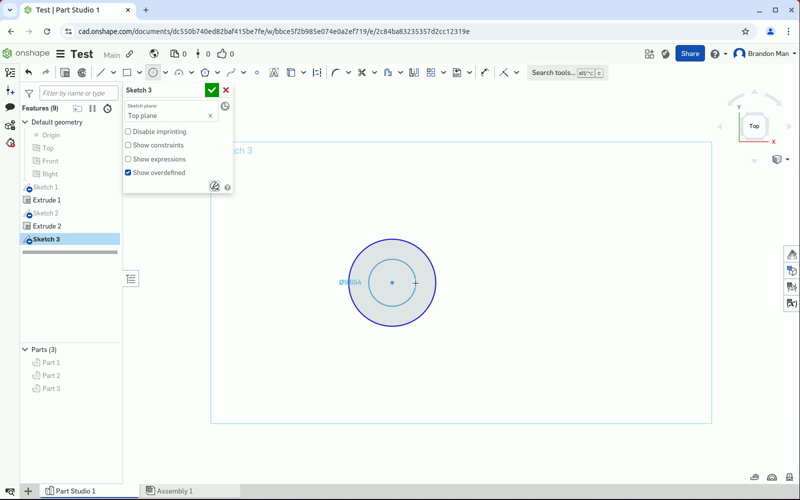
key(esc)
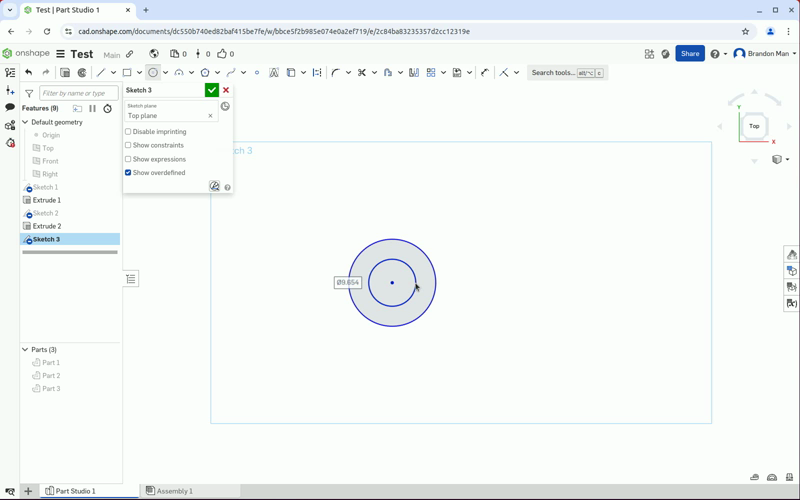
mouse_move(423, 298)
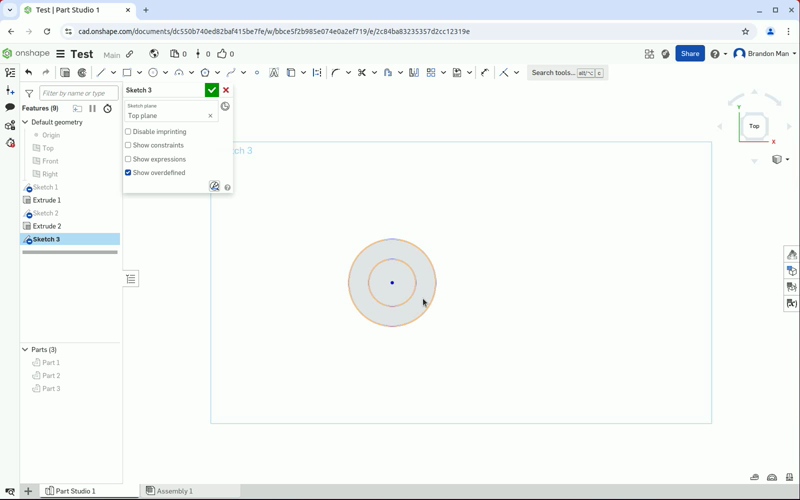
click(423, 298)
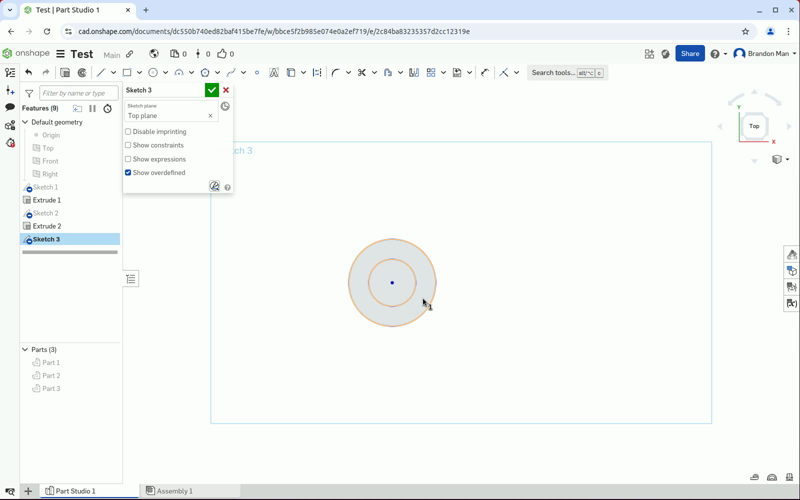
mouse_move(73, 352)
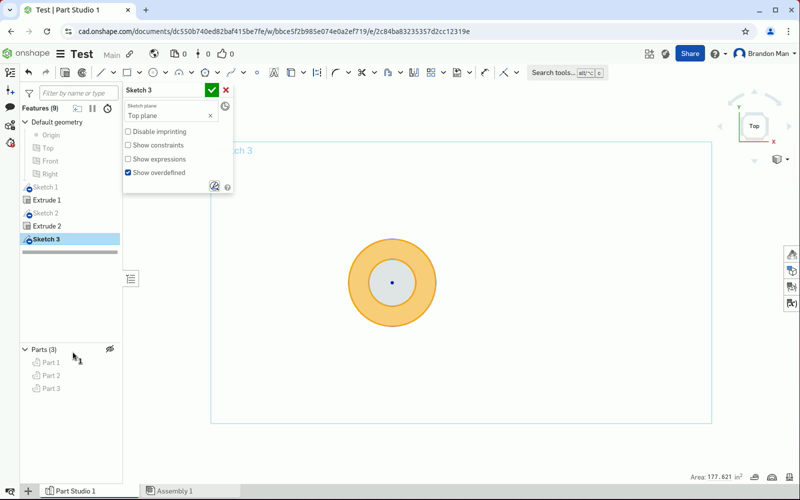
key(shift+y)
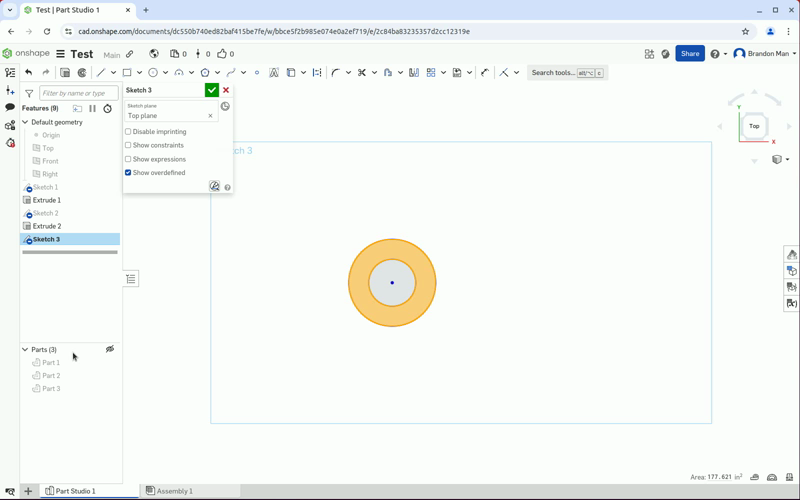
key(shift+e)
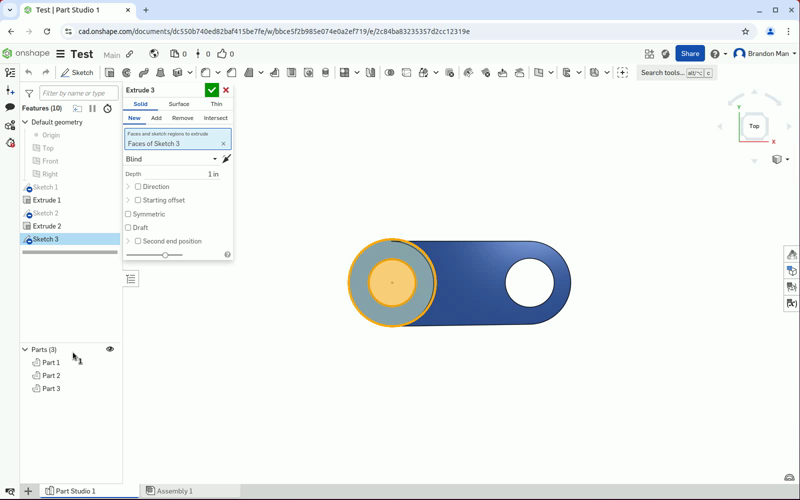
mouse_move(143, 106)
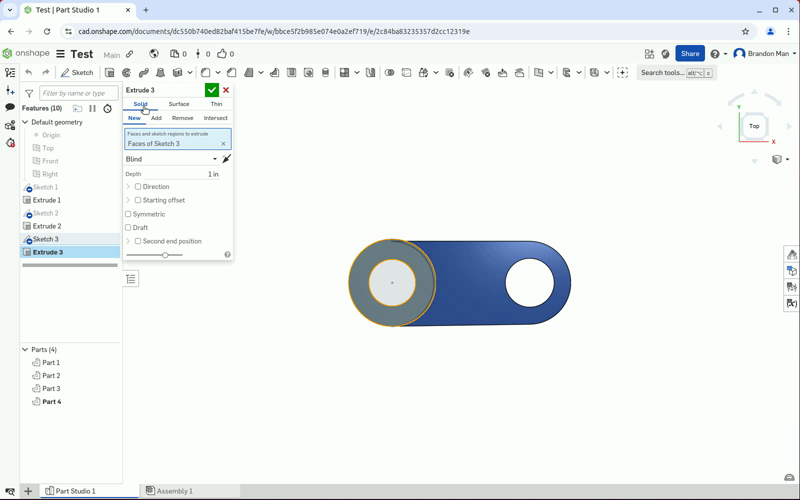
click(143, 106)
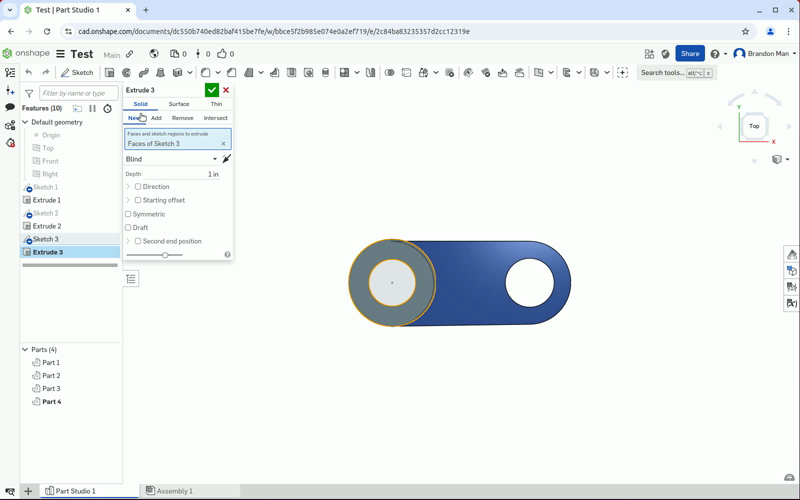
mouse_move(137, 120)
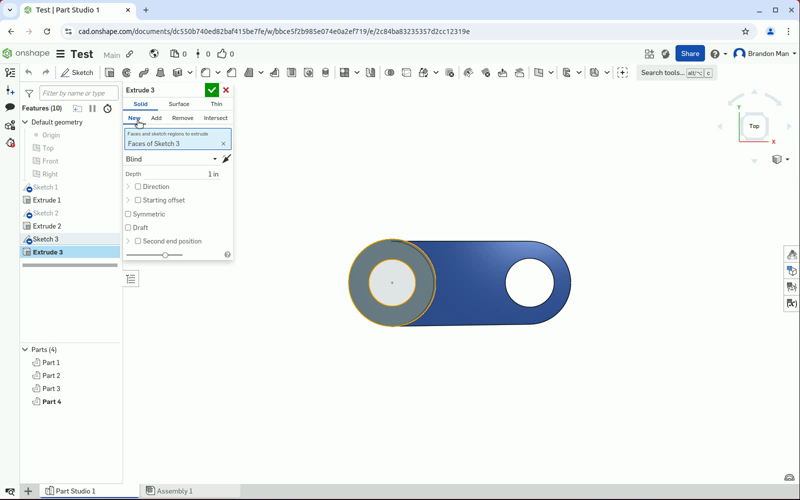
click(137, 120)
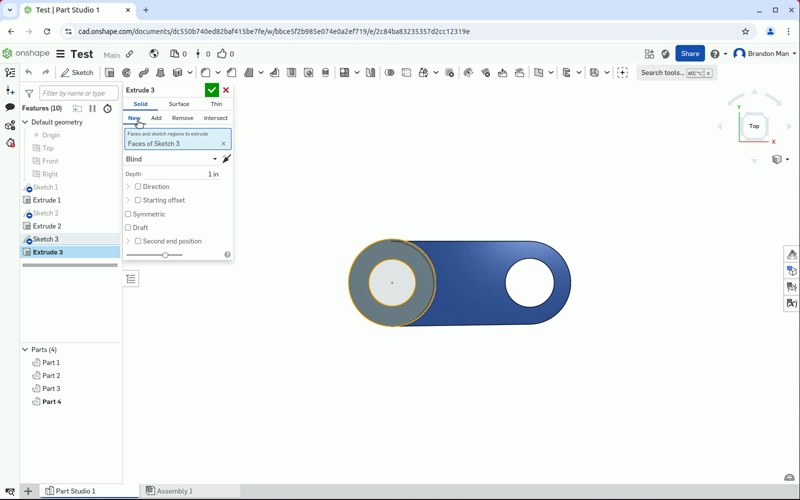
key(tab, 4)
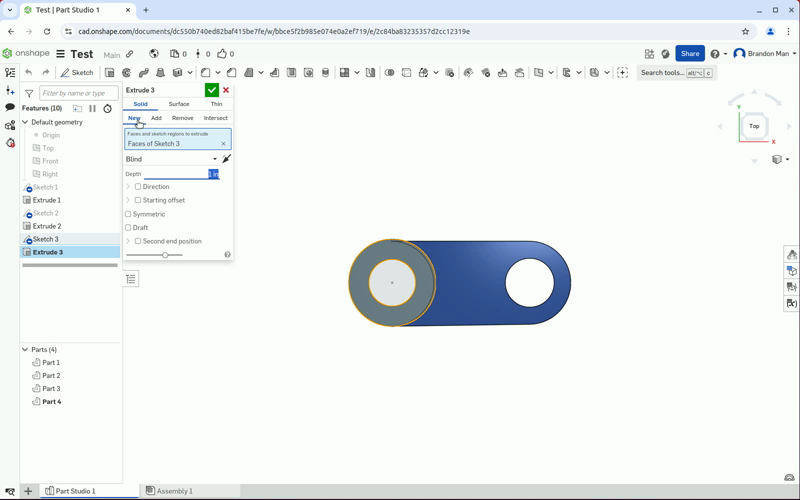
text(15.165)
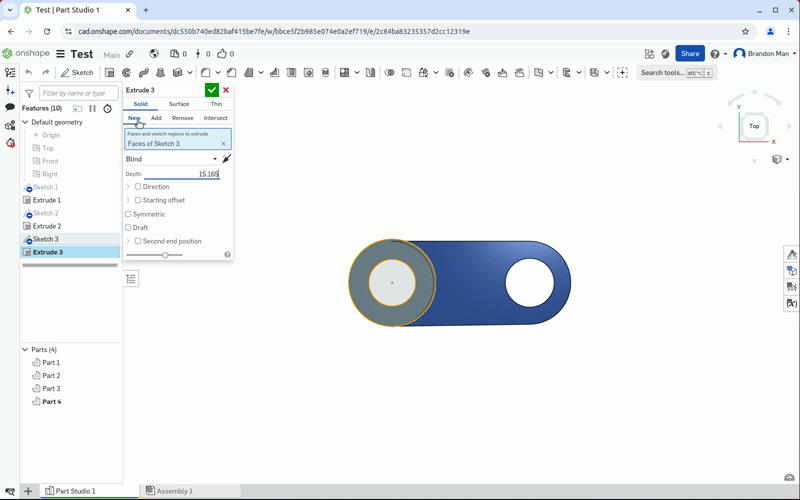
key(enter)
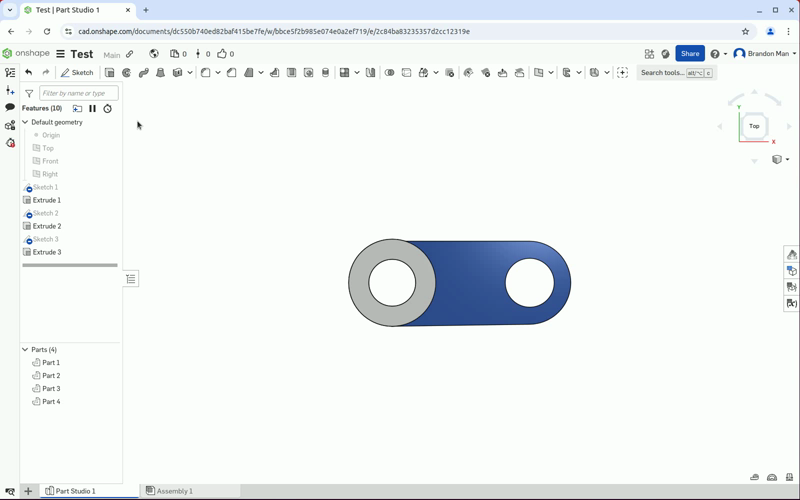
key(shift+h)
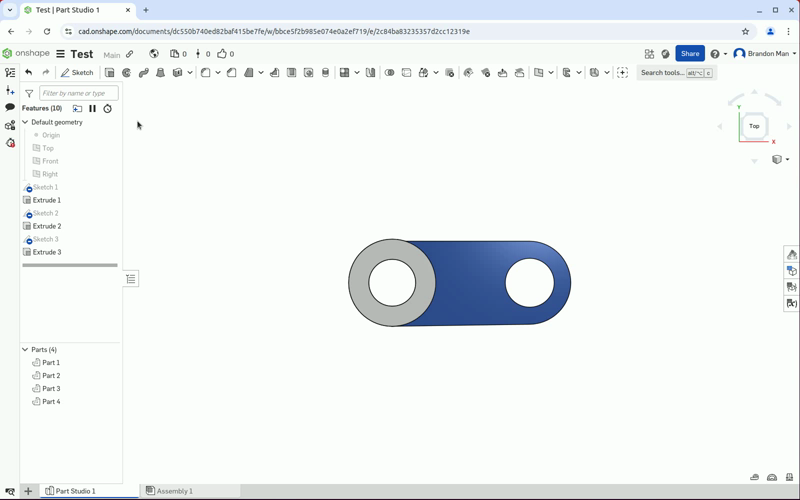
key(shift+h)
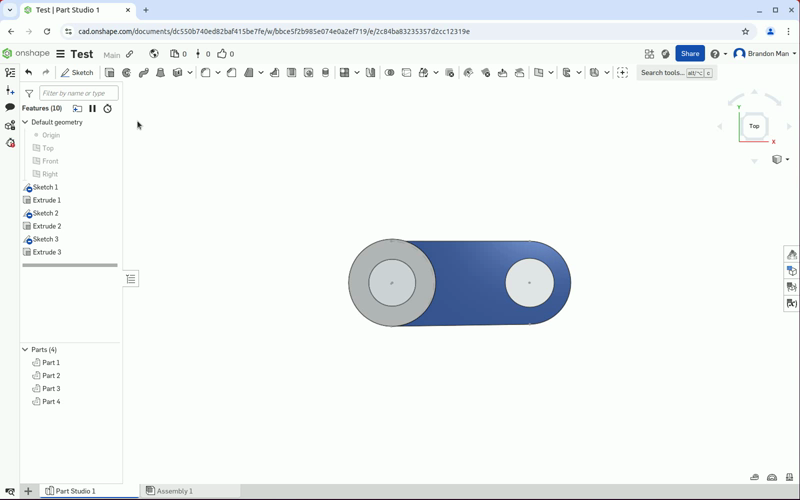
key(shift+7)
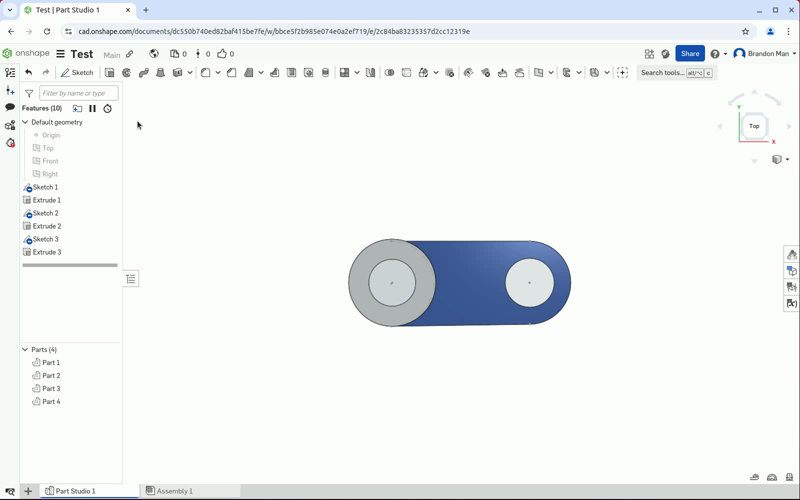
key(up, 3)
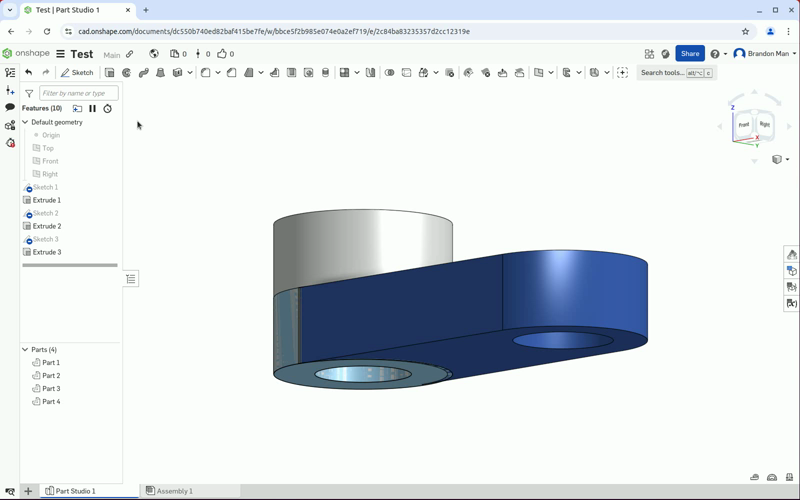
key(left, 3)
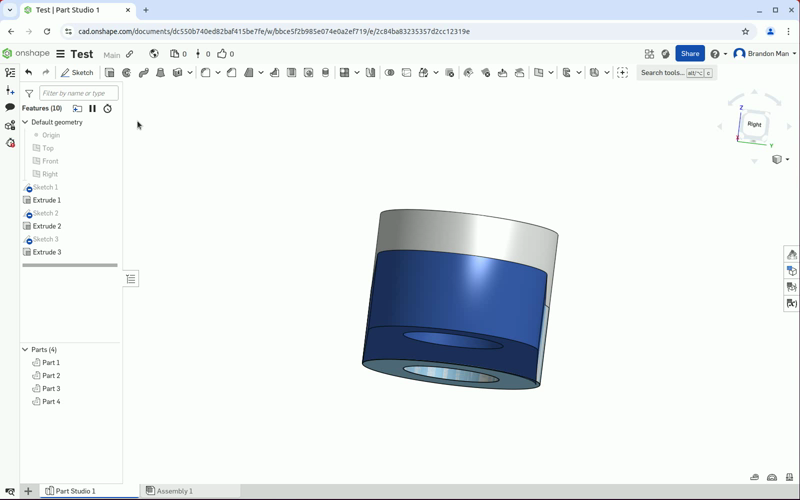
key(right, 3)
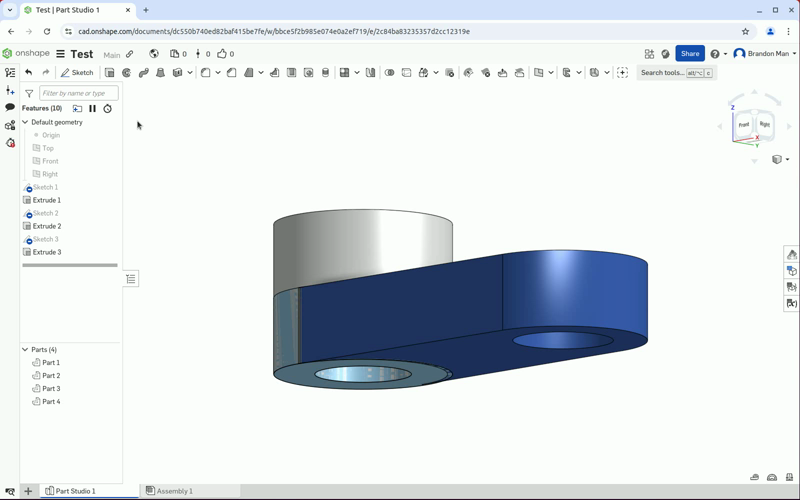
key(down, 3)
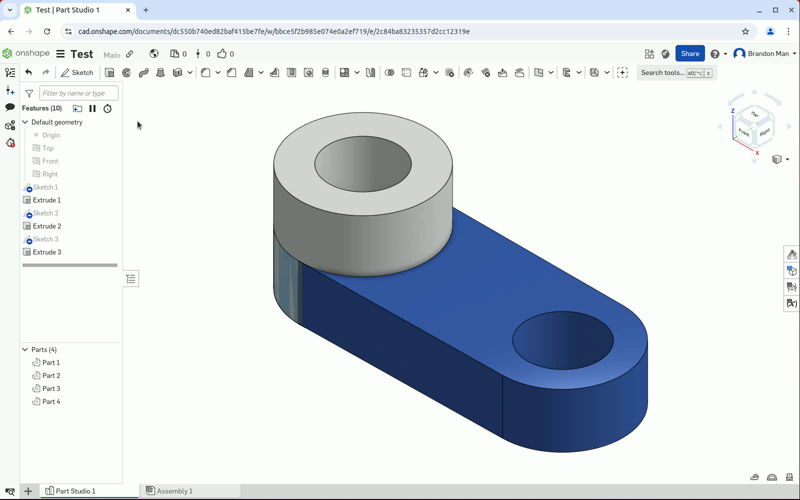
mouse_move(73, 189)
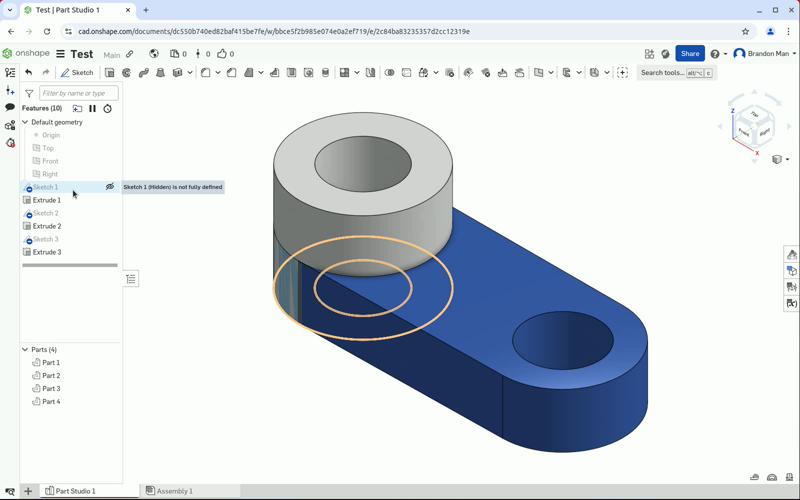
click(73, 189)